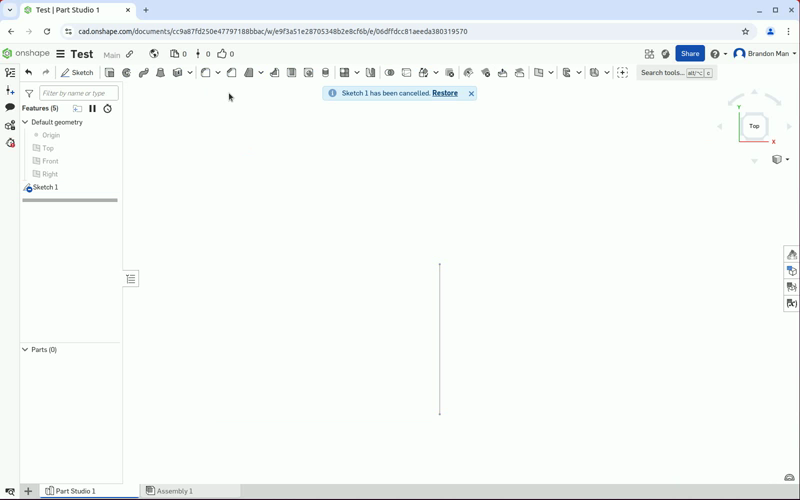
key(shift+h)
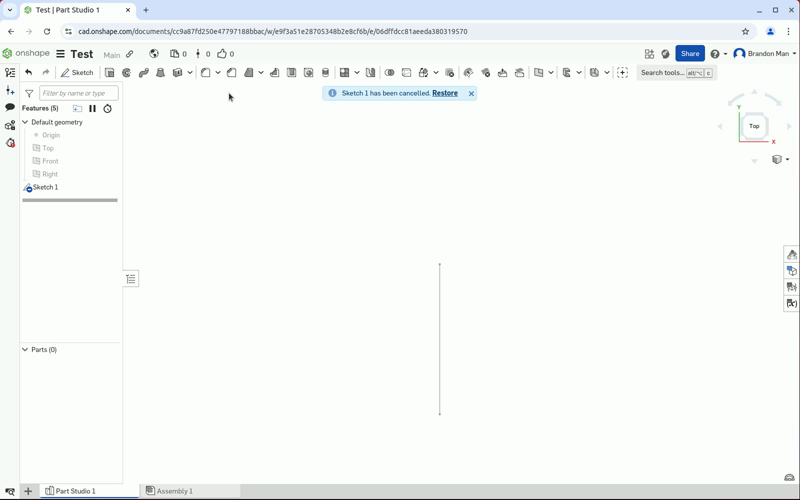
key(shift+s)
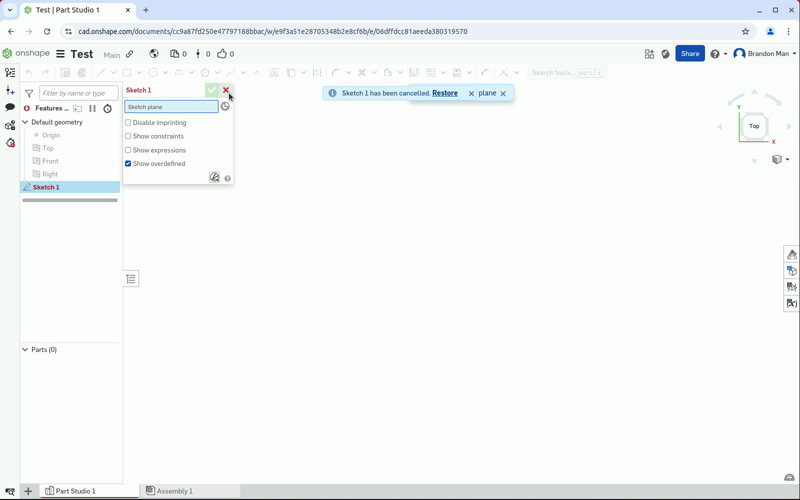
mouse_move(73, 150)
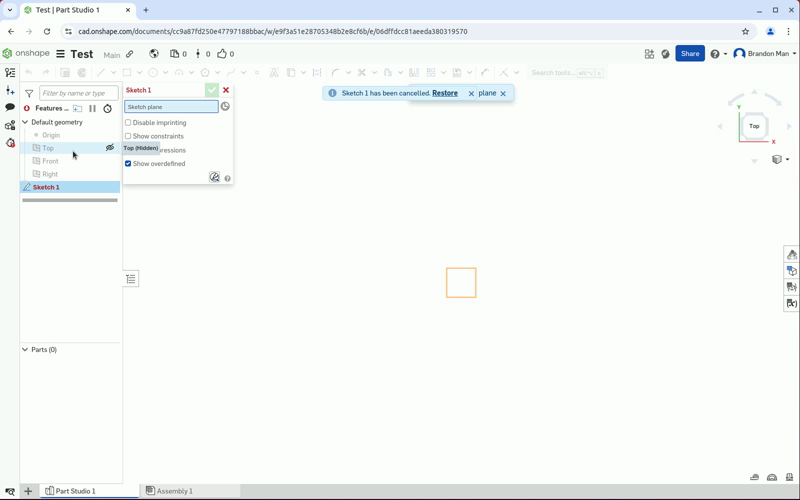
click(73, 150)
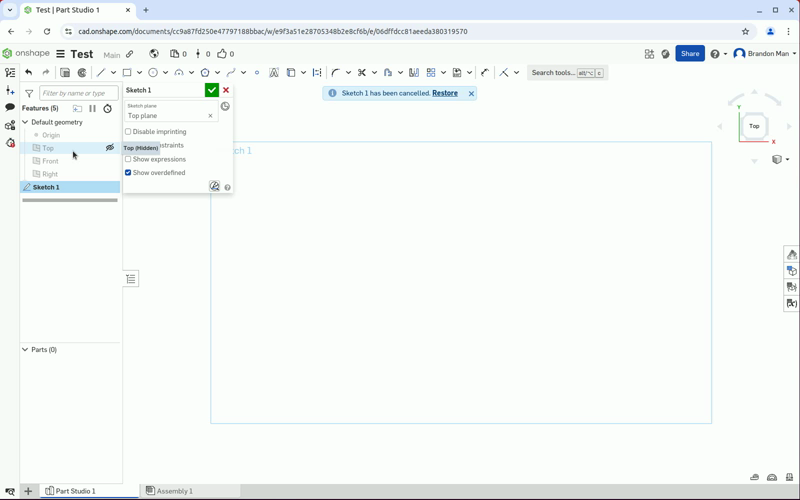
mouse_move(73, 352)
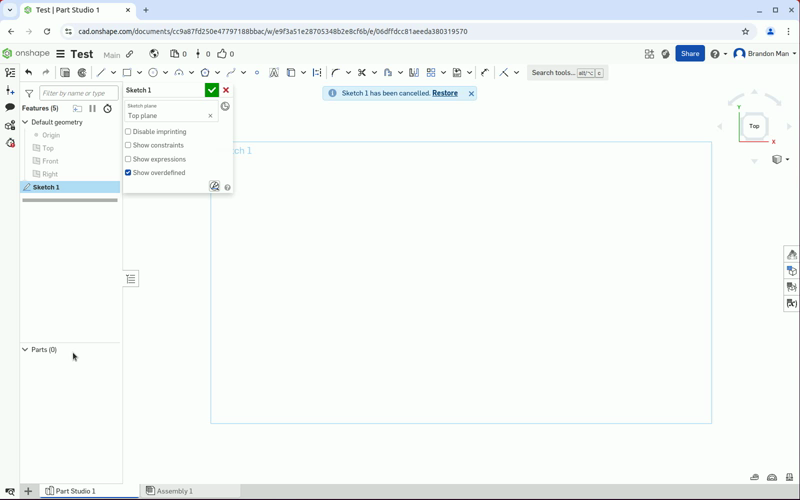
key(y)
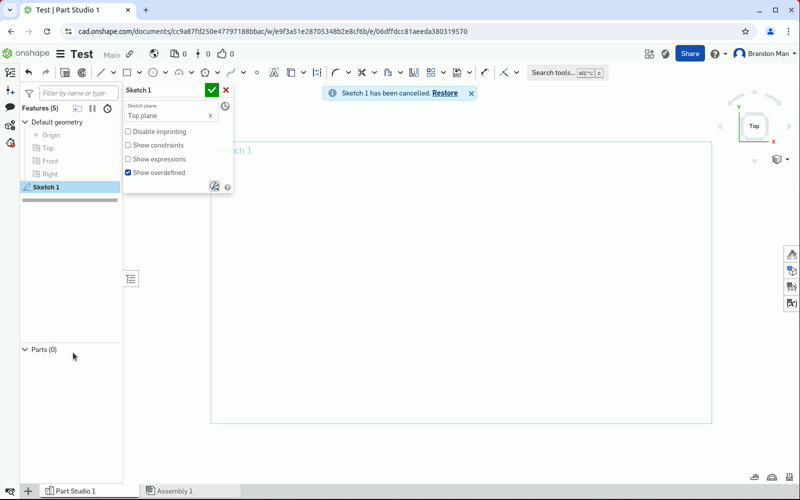
key(l)
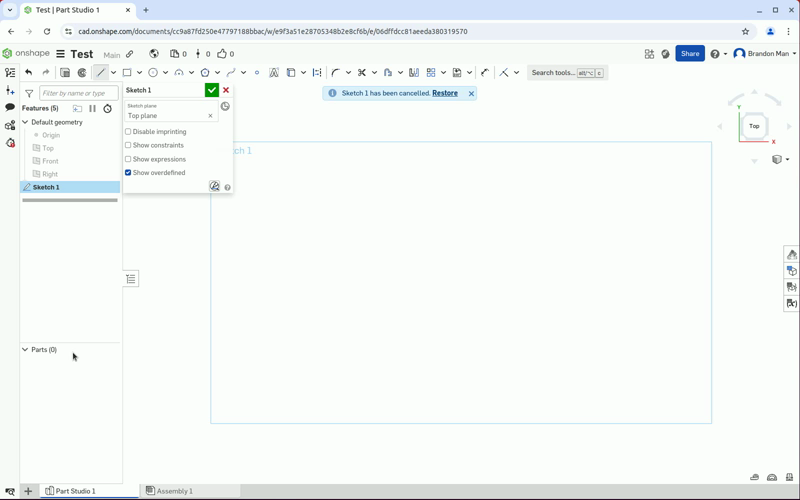
key_down(shift)
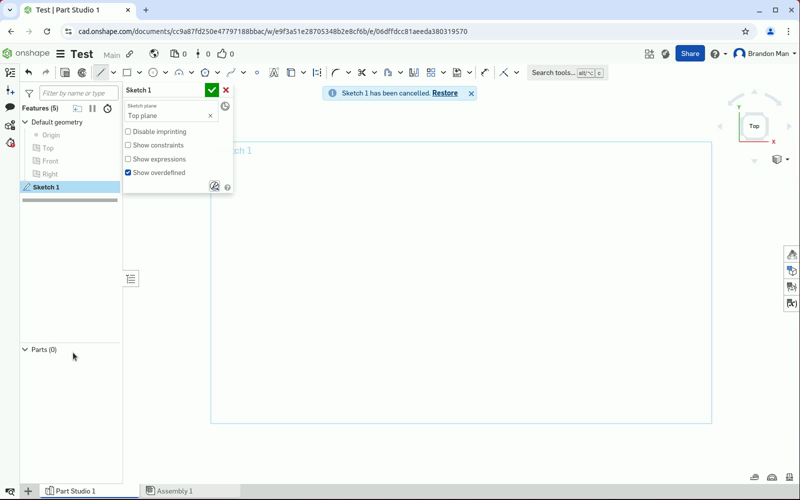
mouse_move(379, 395)
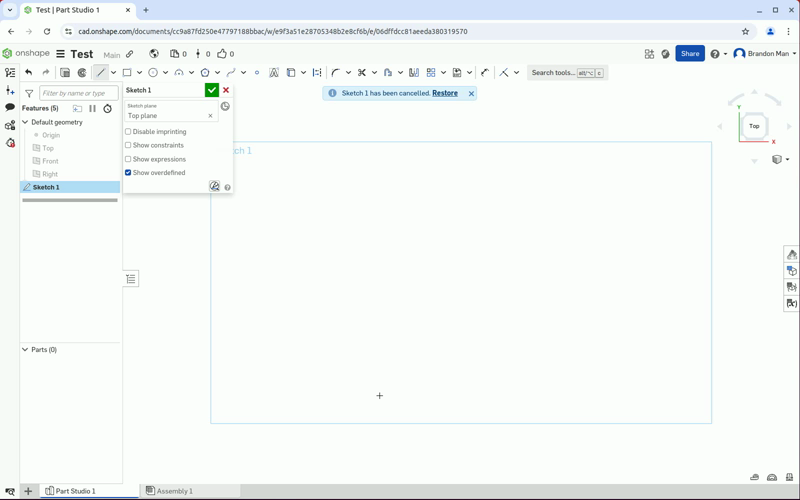
click(379, 395)
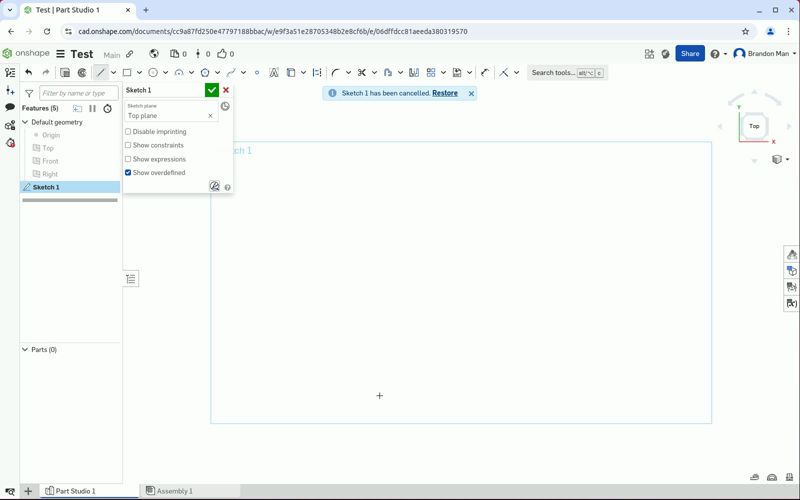
key_up(shift)
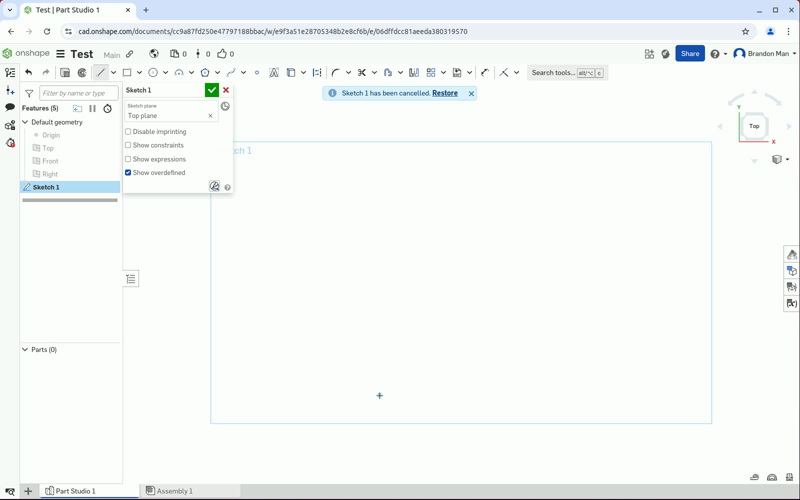
key_down(shift)
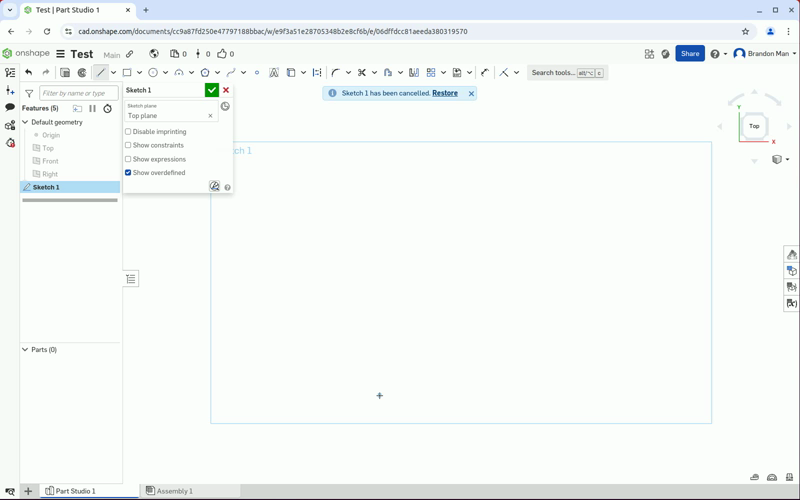
mouse_move(542, 395)
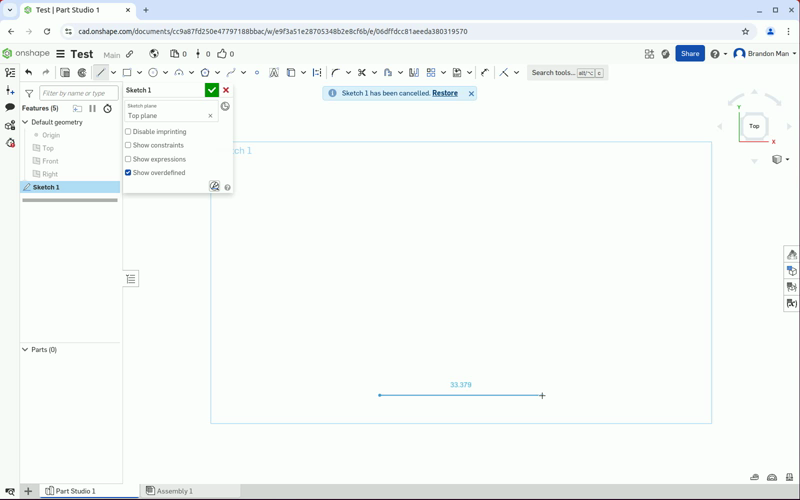
click(542, 395)
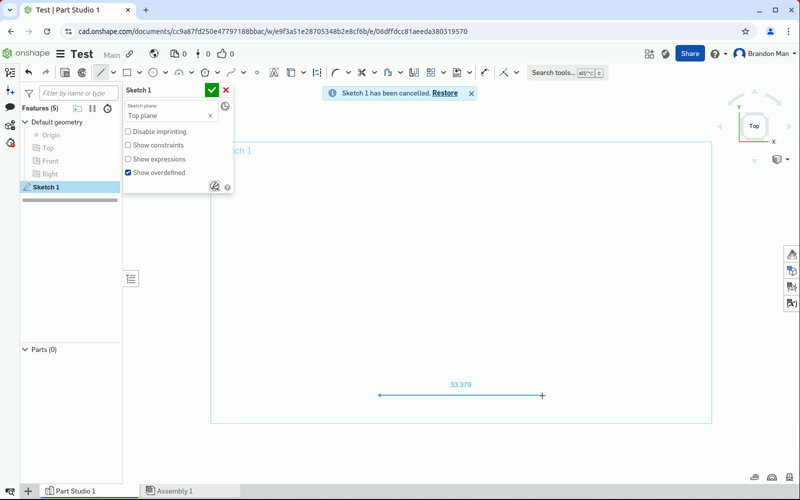
key_up(shift)
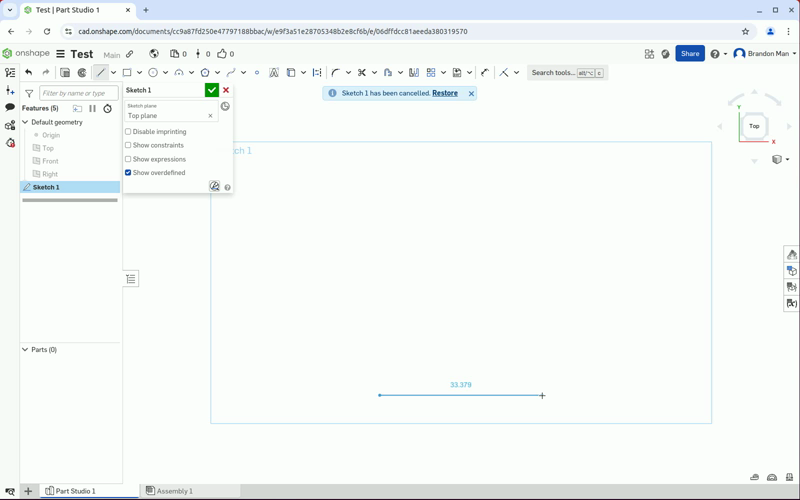
key_down(shift)
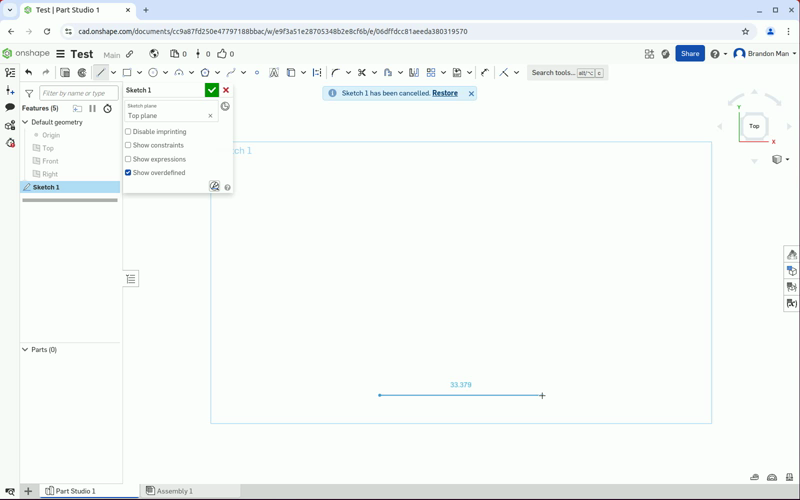
mouse_move(542, 171)
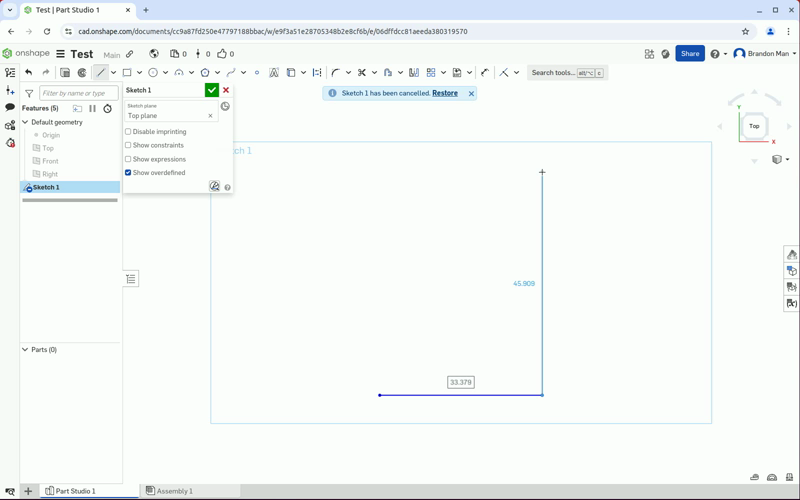
click(542, 171)
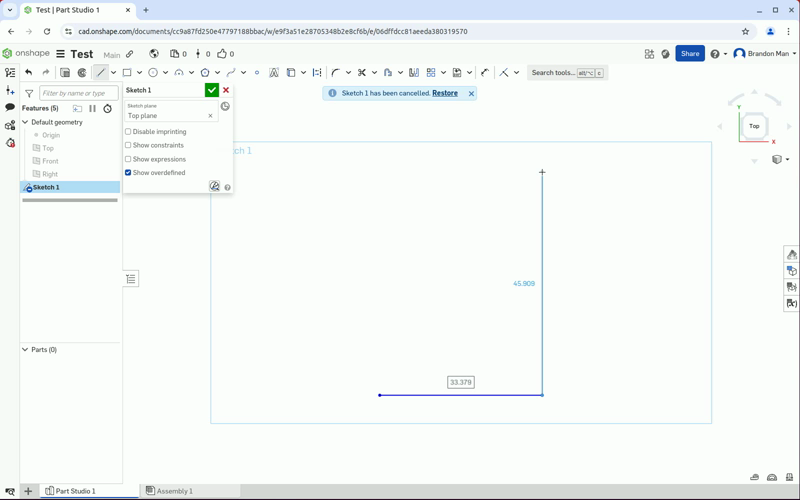
key_up(shift)
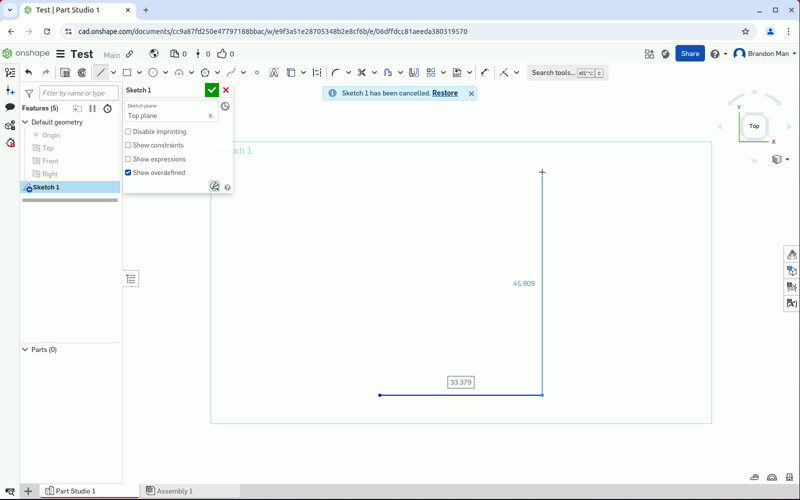
key_down(shift)
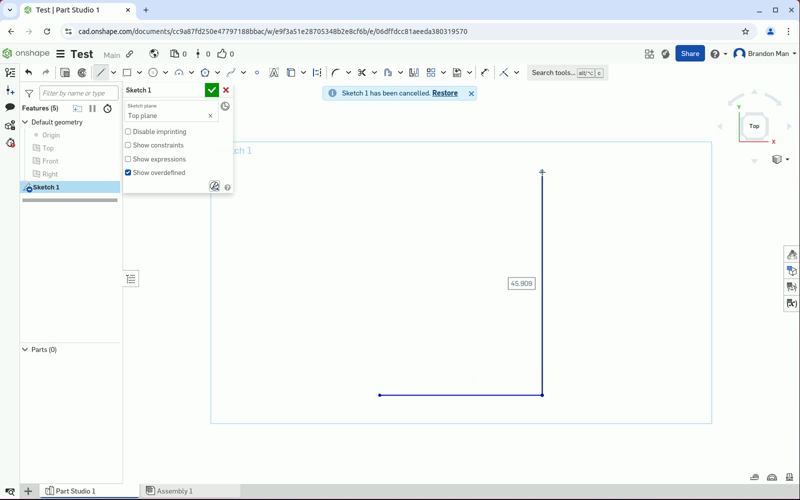
mouse_move(379, 171)
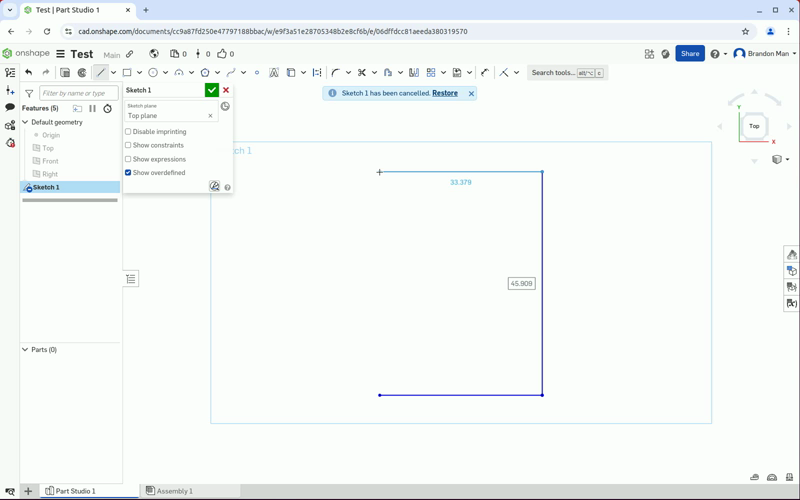
click(379, 171)
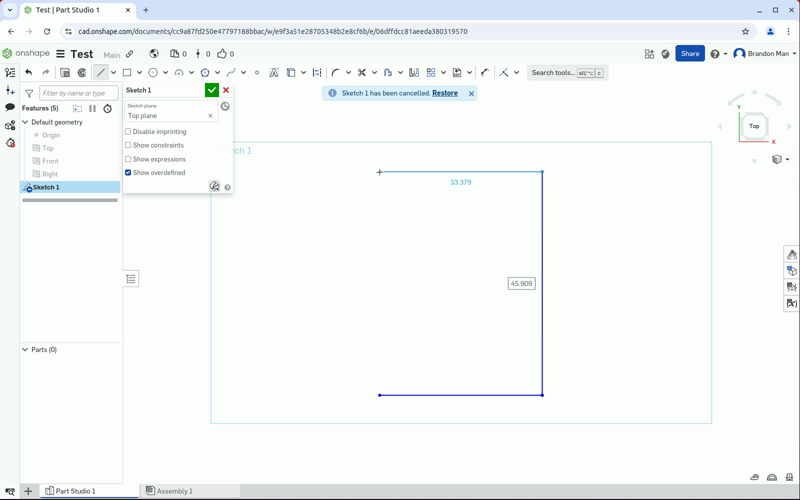
key_up(shift)
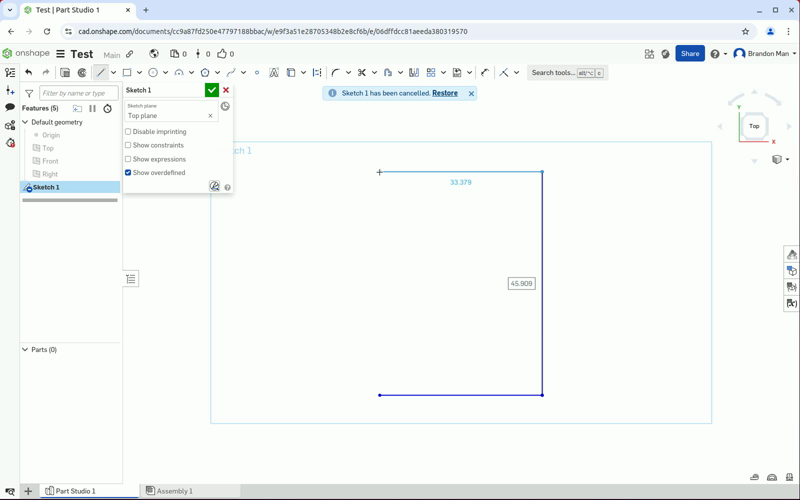
key_down(shift)
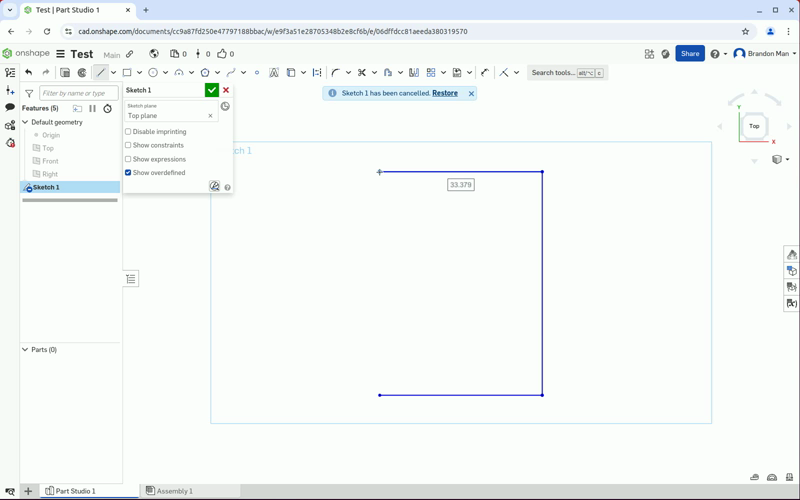
mouse_move(379, 395)
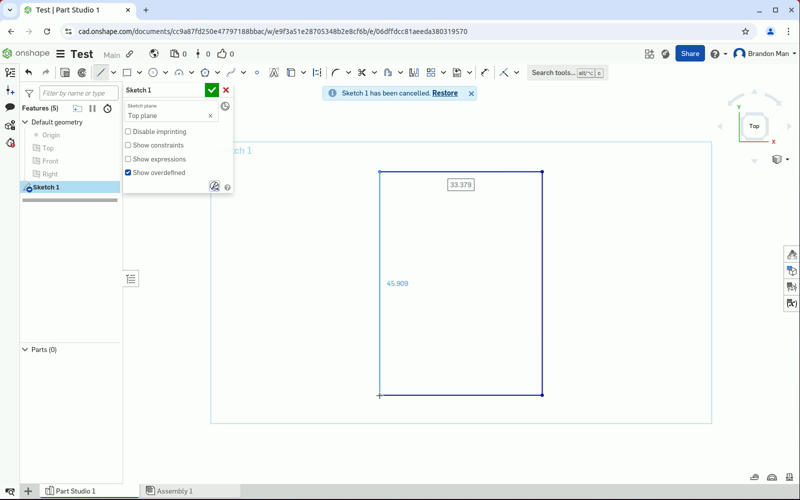
key_up(shift)
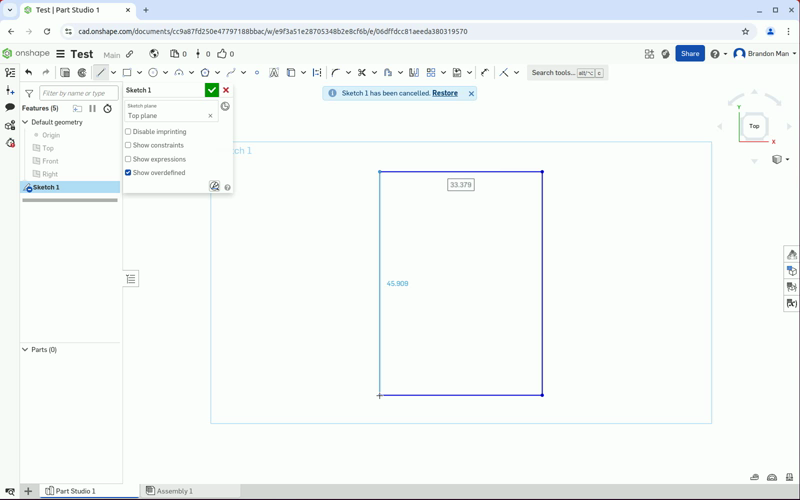
click(379, 395)
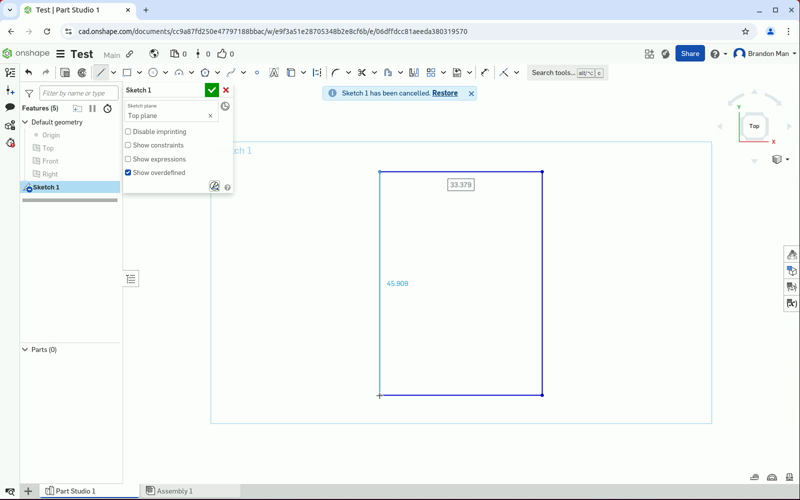
key(esc)
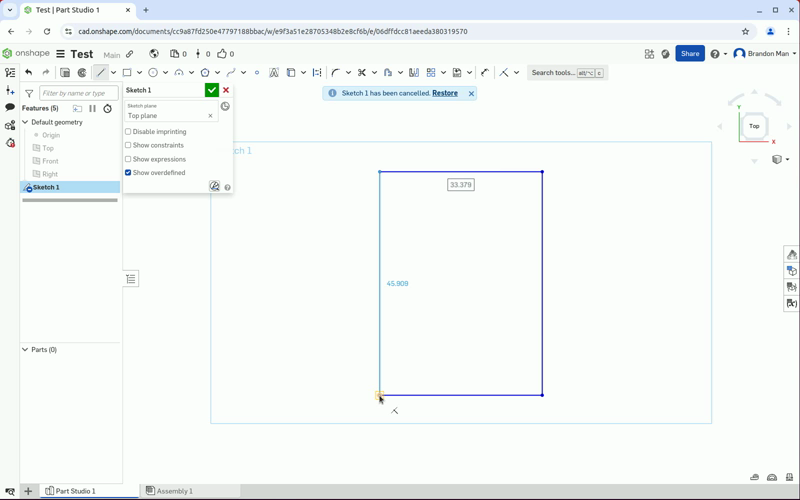
mouse_move(443, 277)
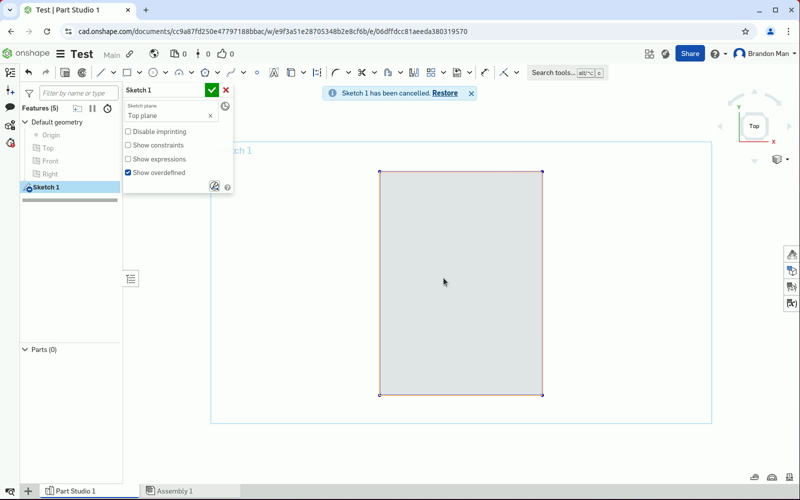
click(443, 277)
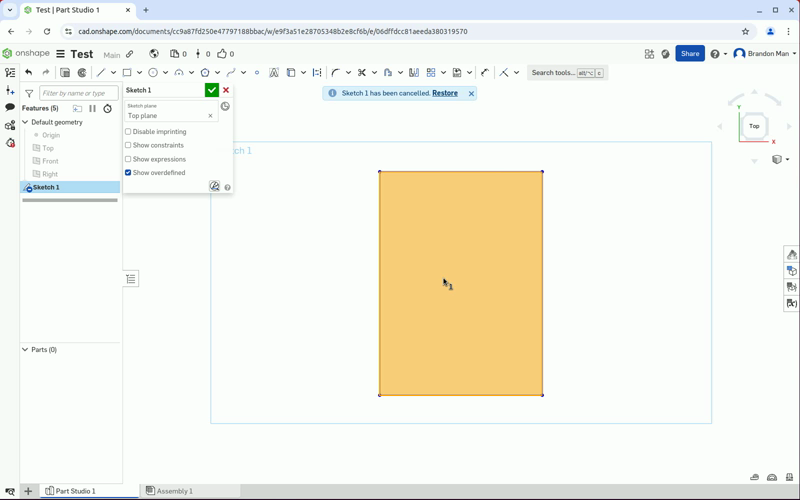
mouse_move(73, 352)
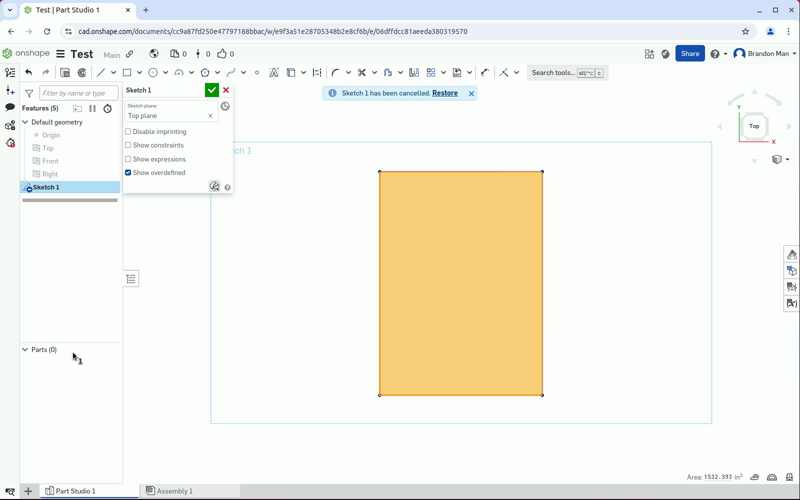
key(shift+y)
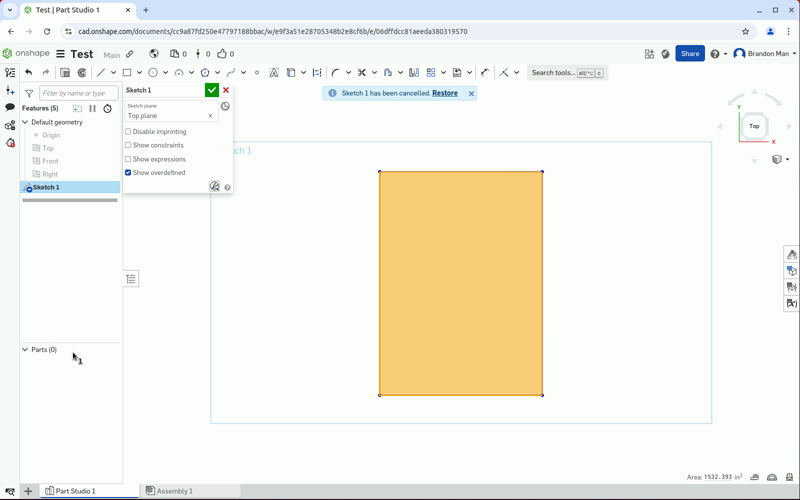
key(shift+e)
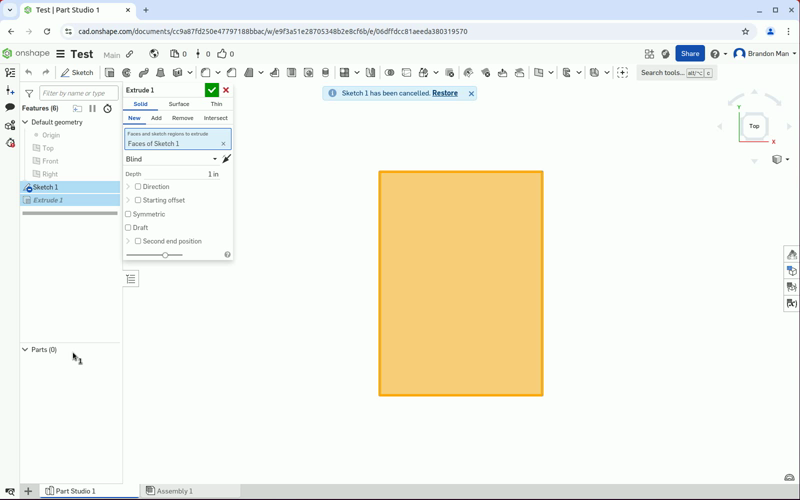
mouse_move(143, 106)
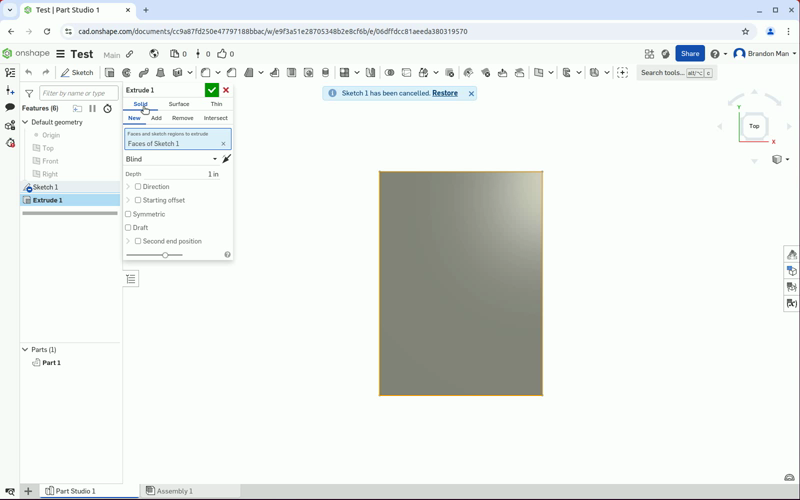
click(143, 106)
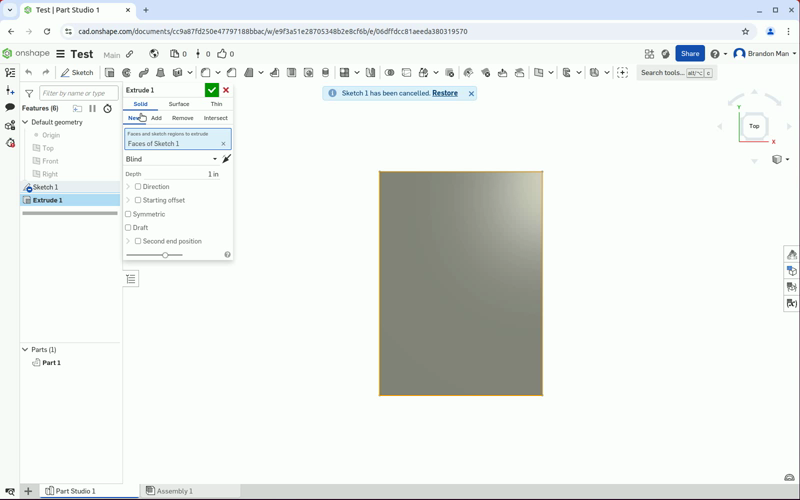
mouse_move(137, 120)
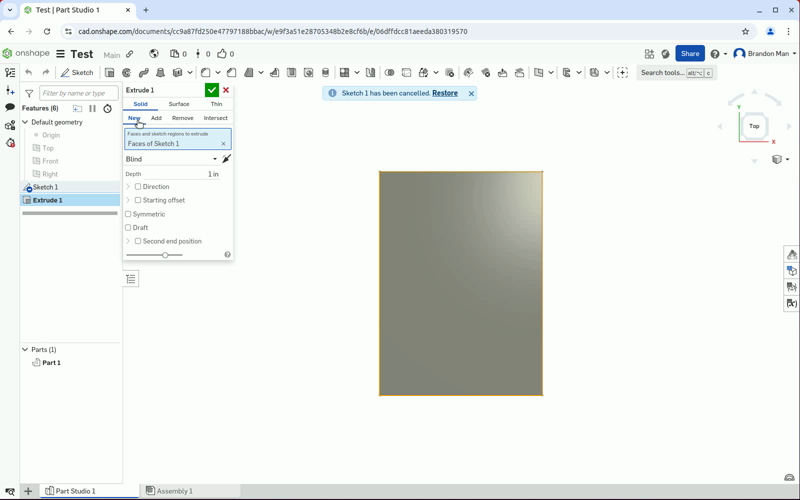
click(137, 120)
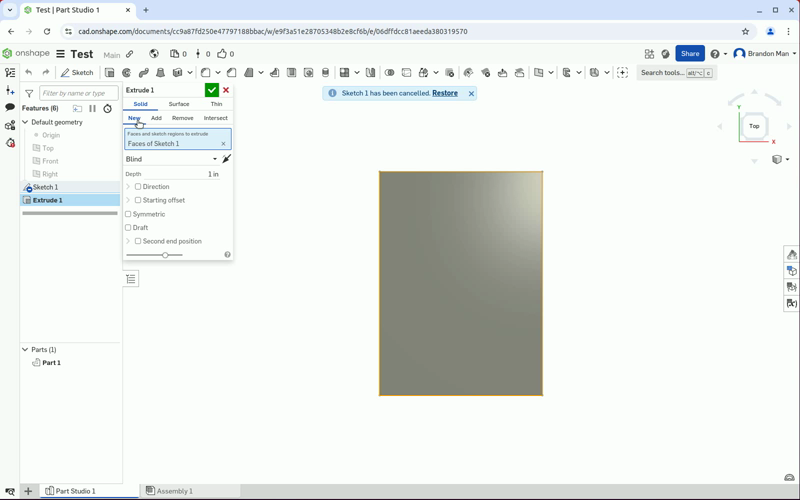
key(tab, 4)
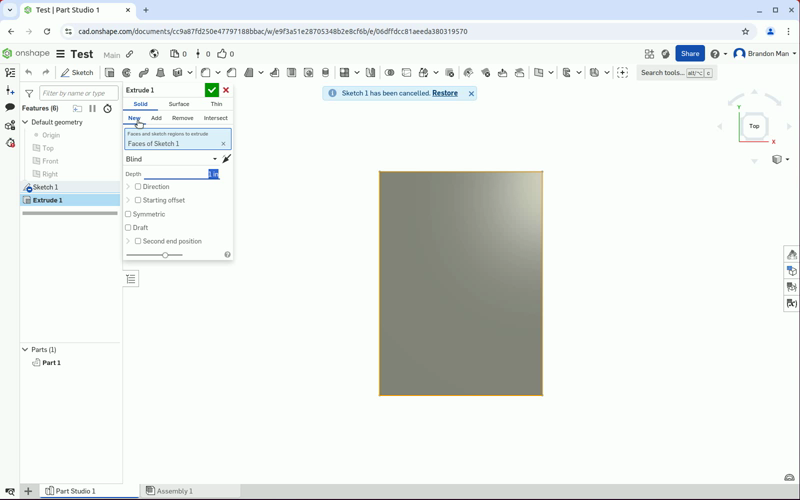
text(2.648)
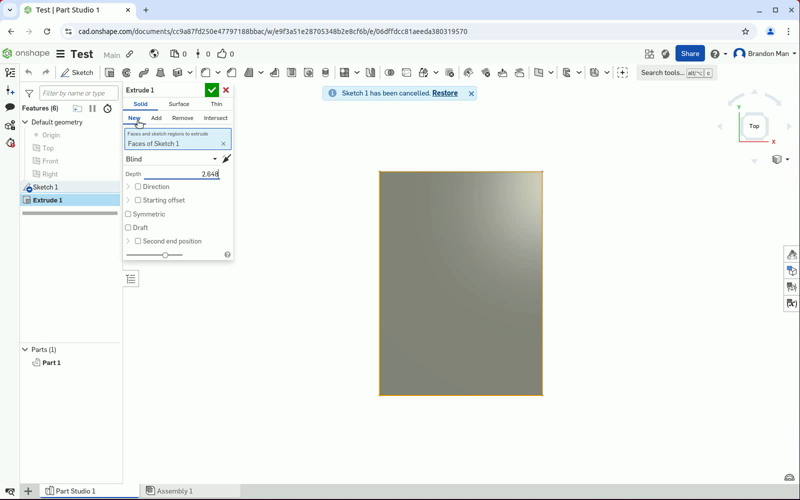
key(enter)
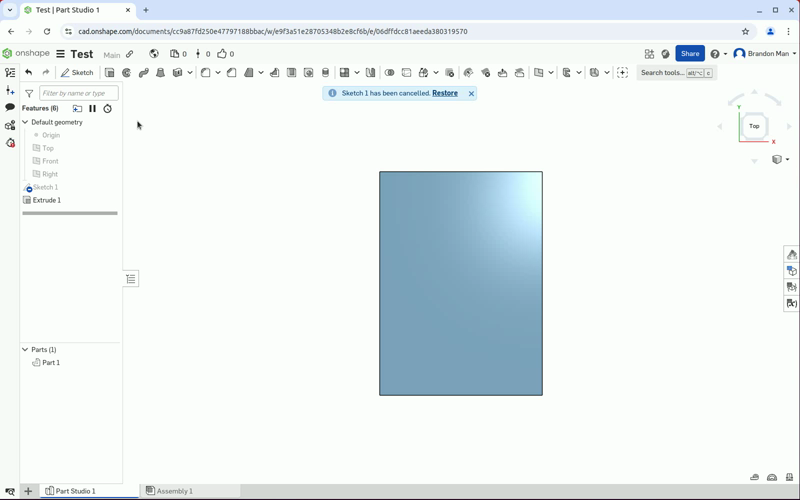
key(shift+h)
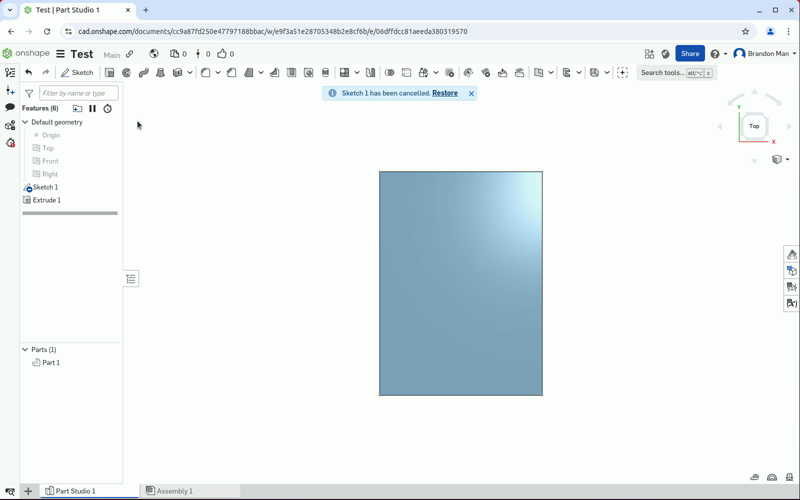
key(shift+h)
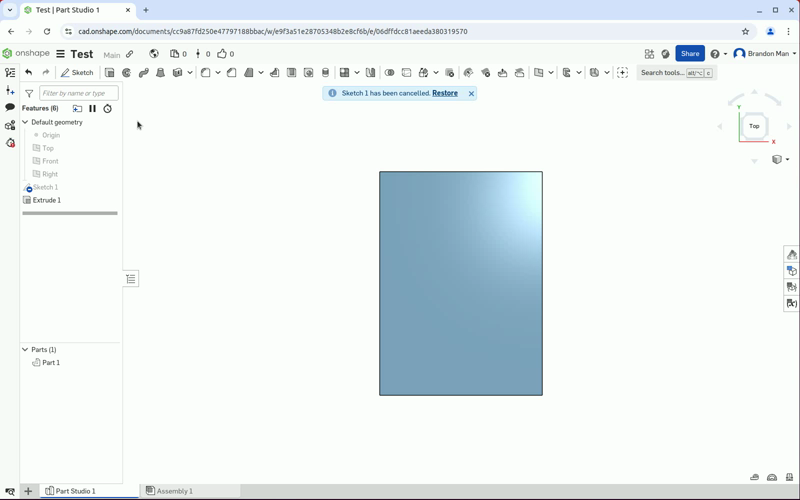
mouse_move(73, 189)
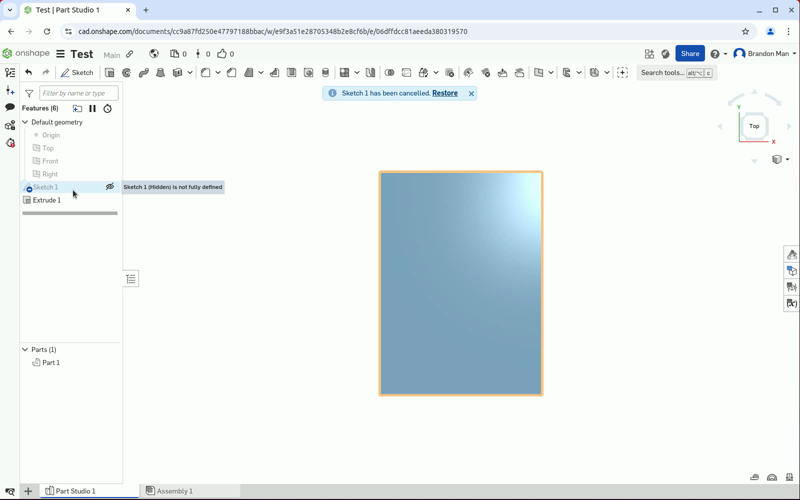
click(73, 189)
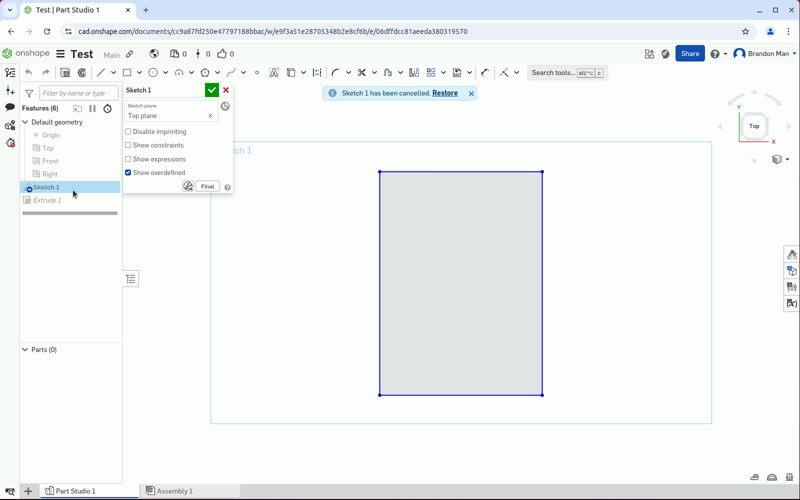
mouse_move(229, 92)
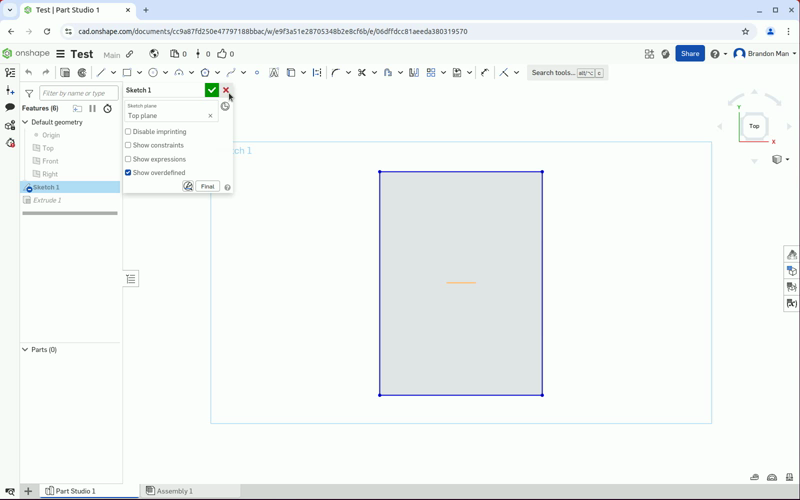
click(229, 92)
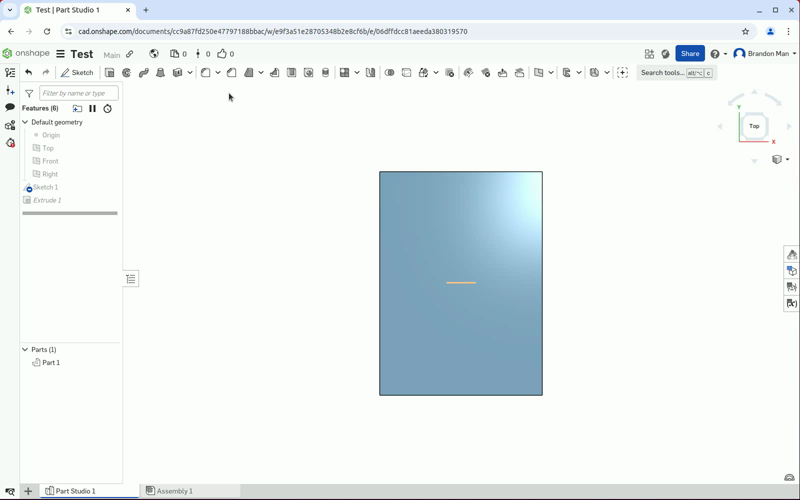
mouse_move(541, 75)
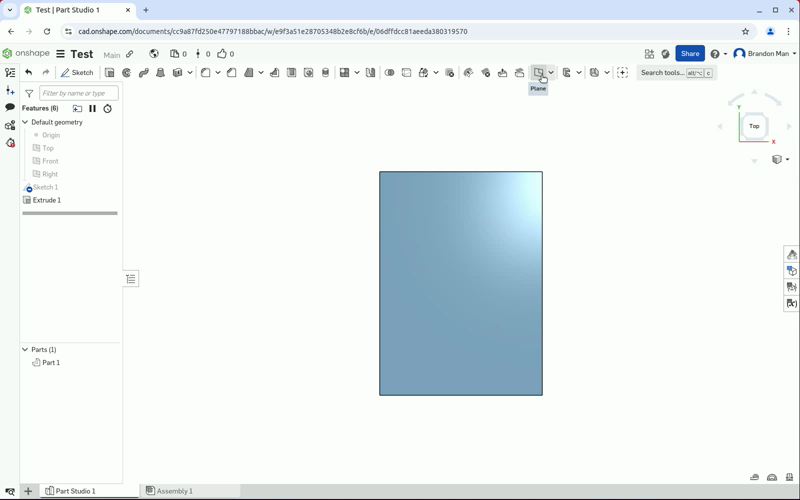
click(541, 75)
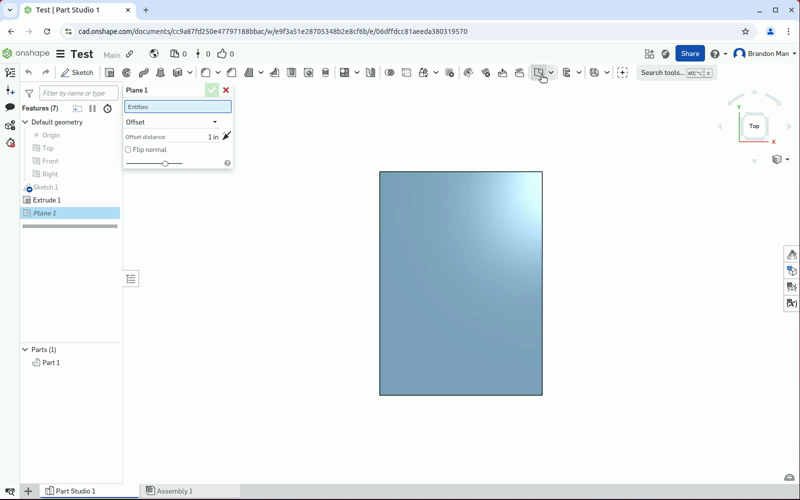
mouse_move(73, 150)
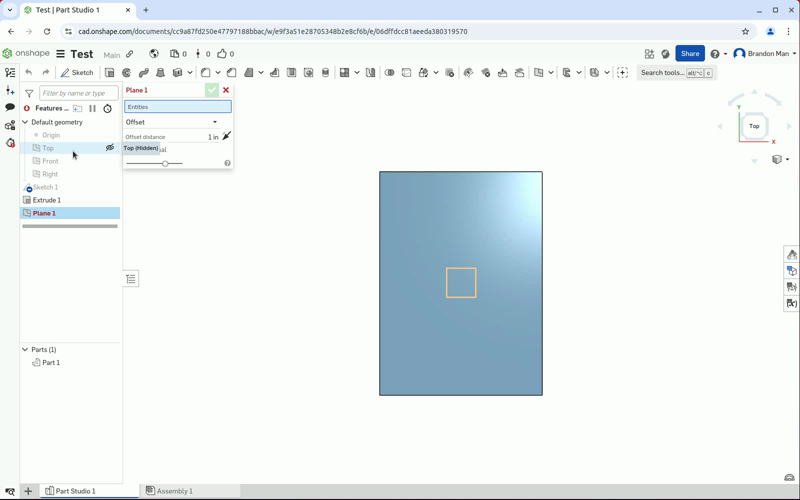
click(73, 150)
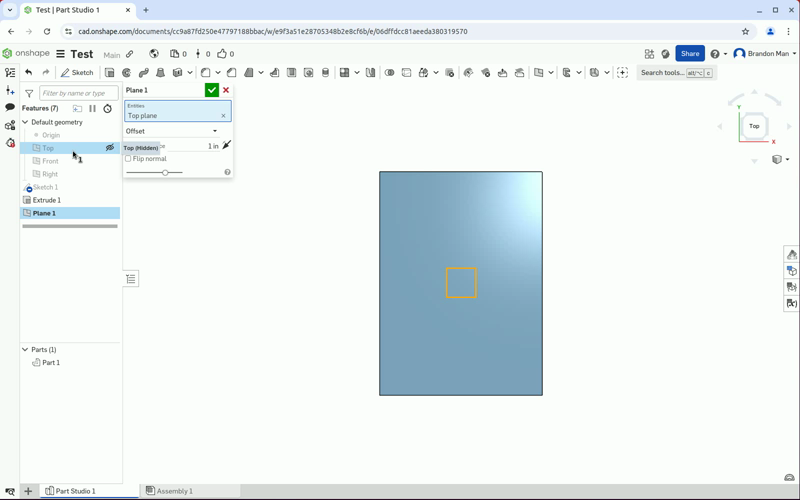
key(tab, 2)
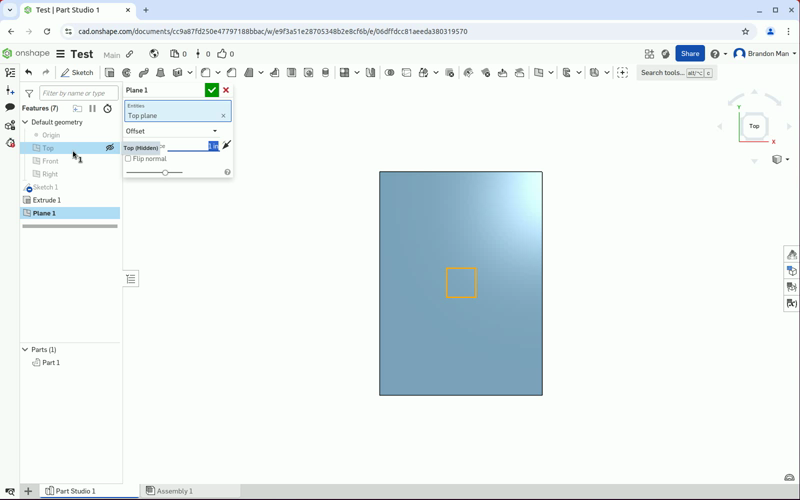
text(2.65)
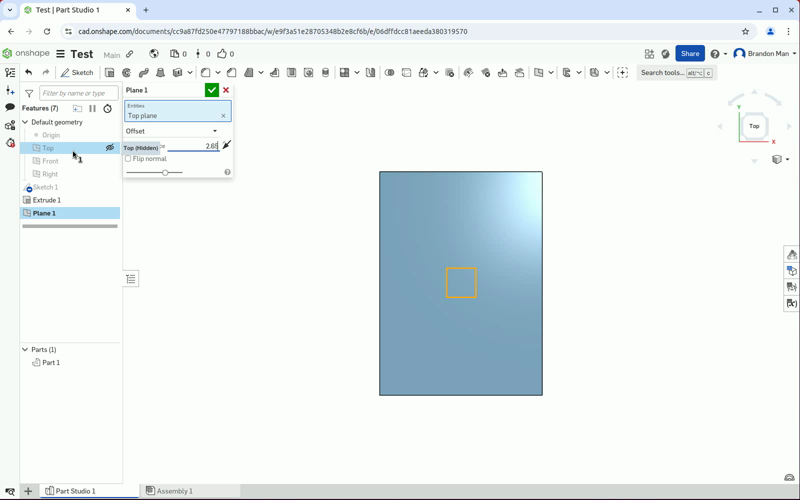
key(enter, 2)
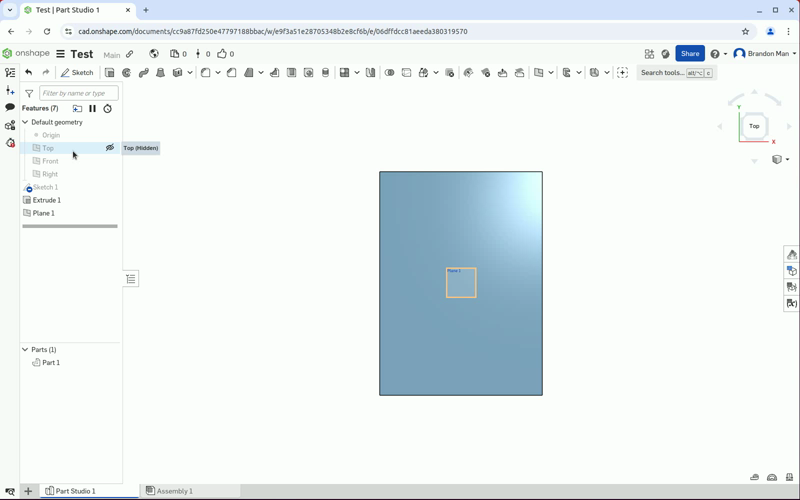
key(shift+s)
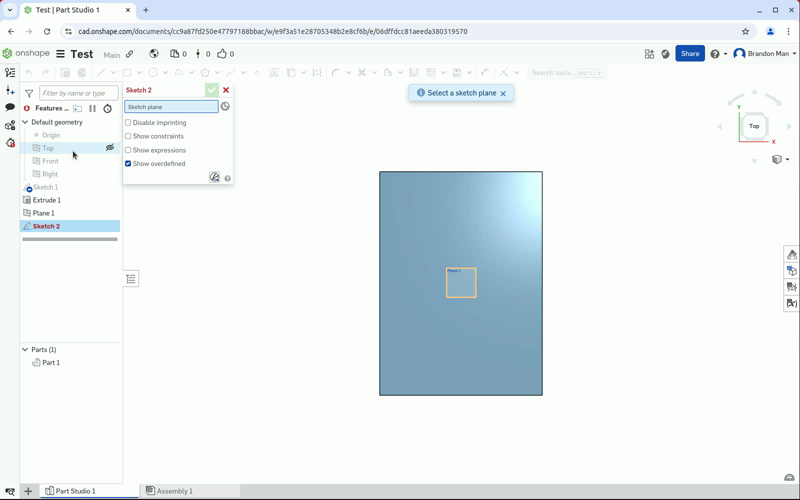
mouse_move(73, 215)
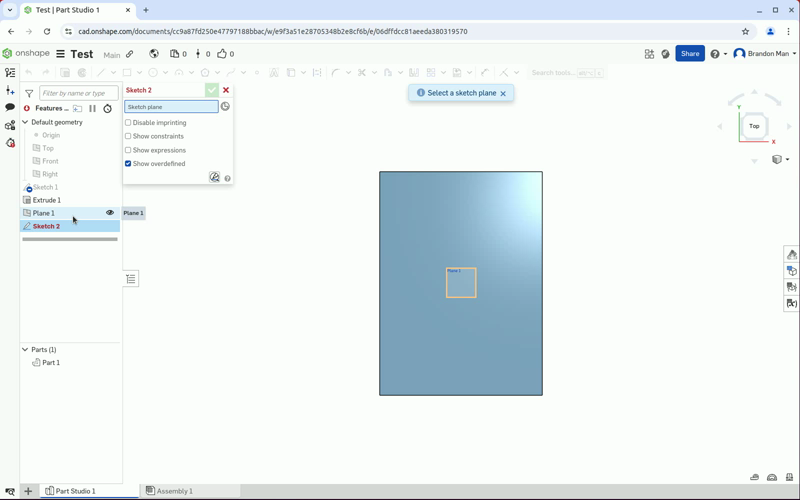
click(73, 215)
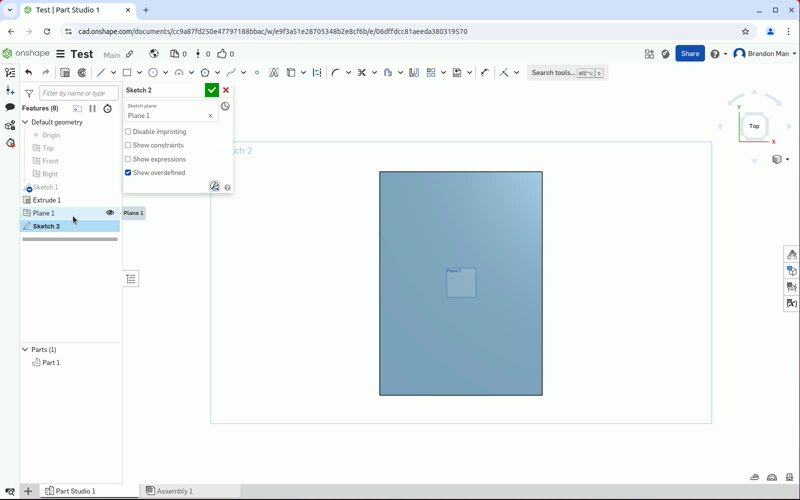
mouse_move(73, 352)
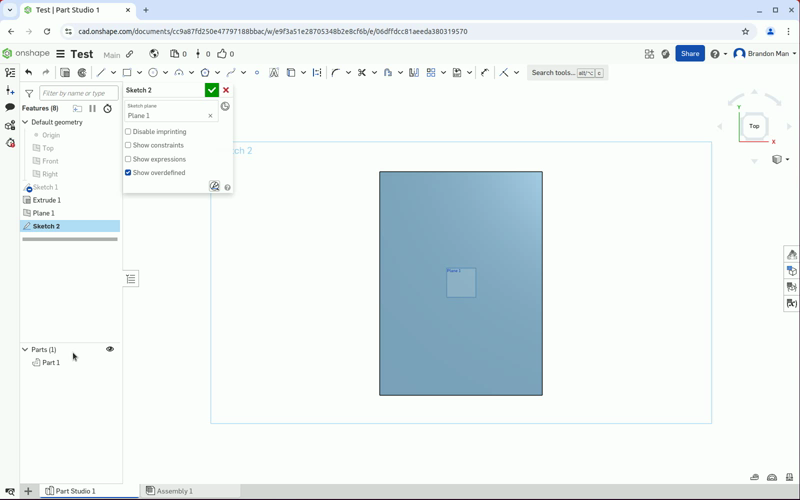
key(y)
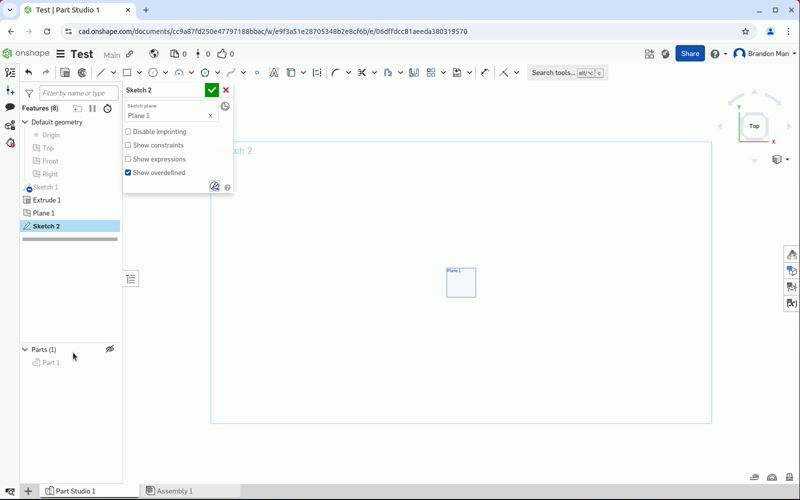
key(c)
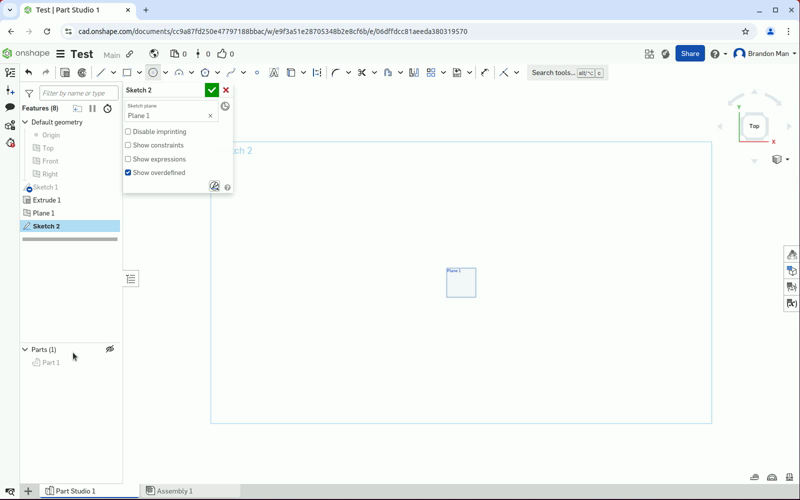
key_down(shift)
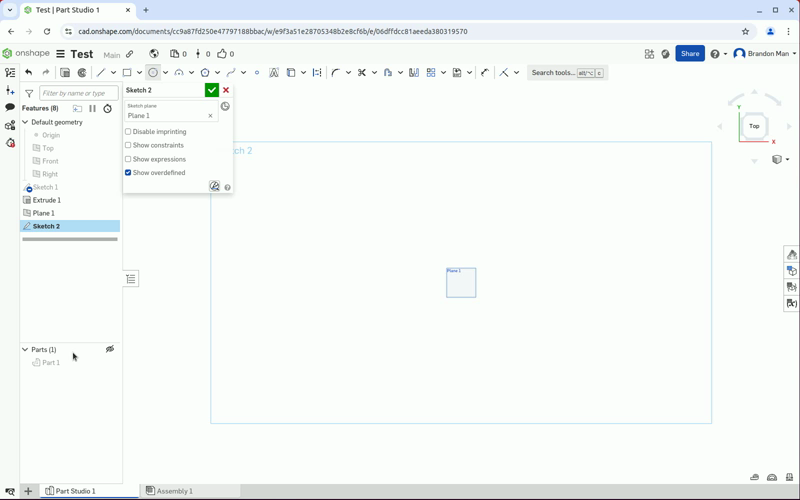
mouse_move(460, 220)
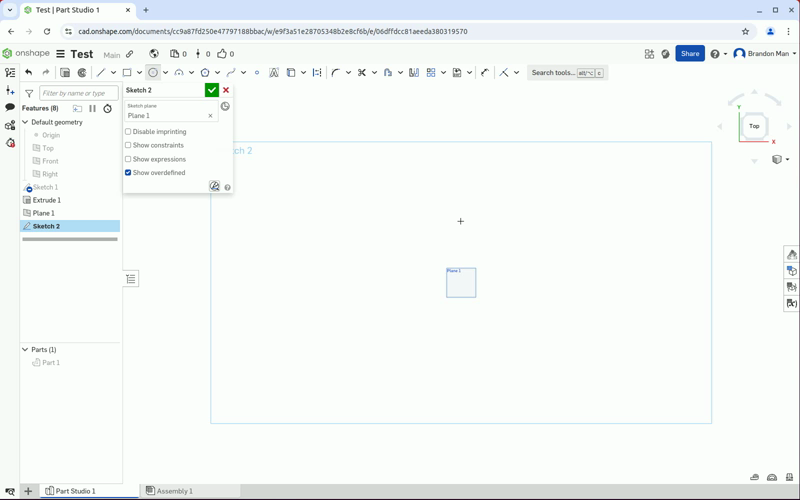
click(460, 220)
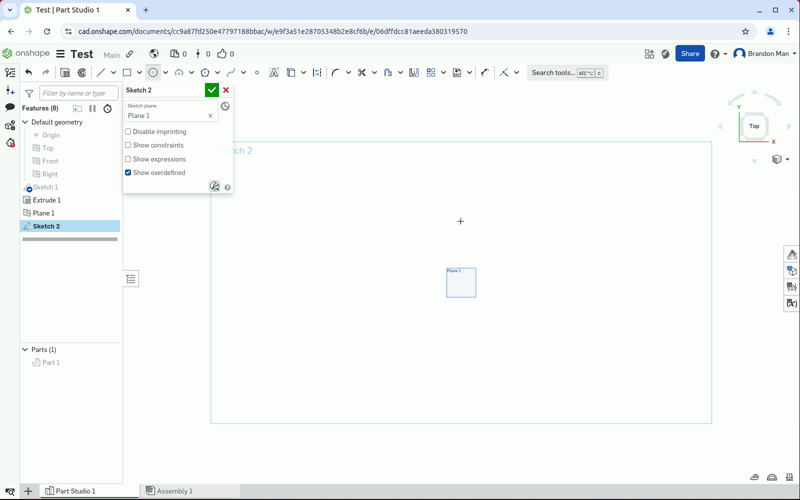
key_up(shift)
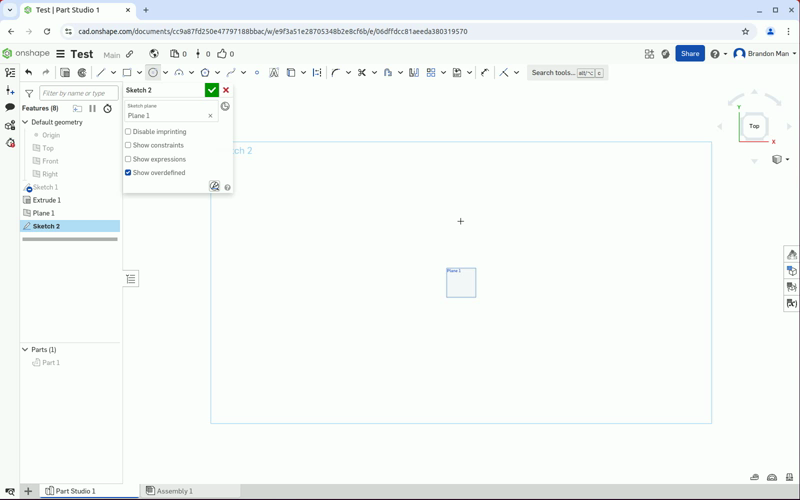
mouse_move(492, 220)
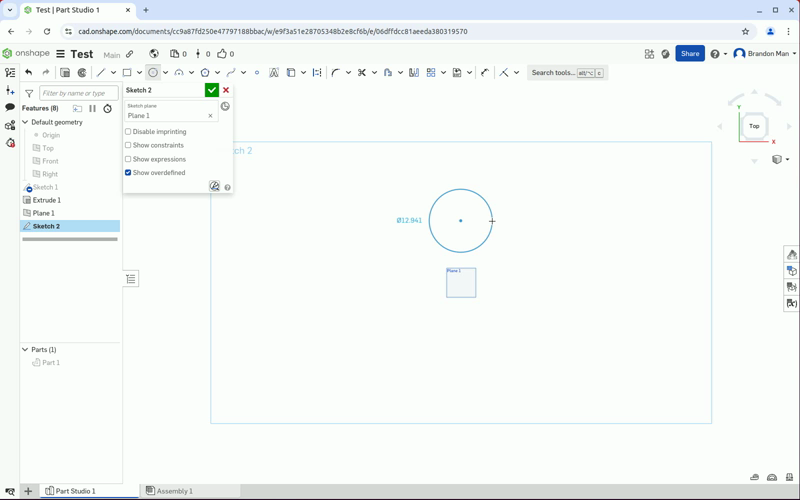
click(492, 220)
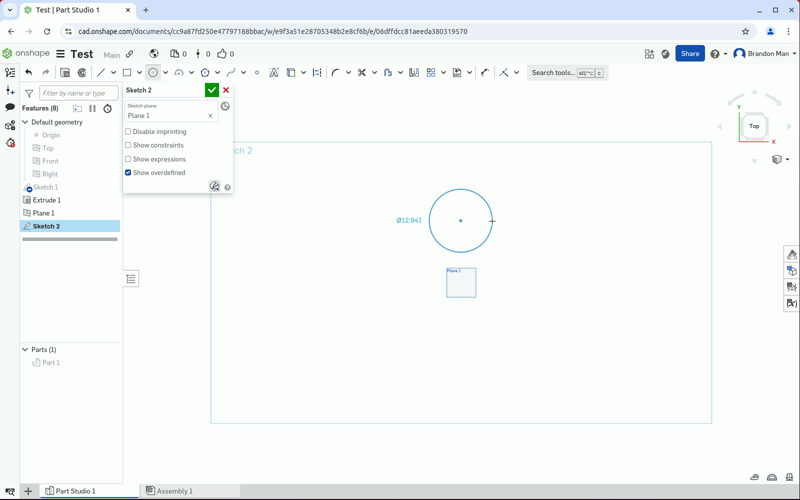
key(esc)
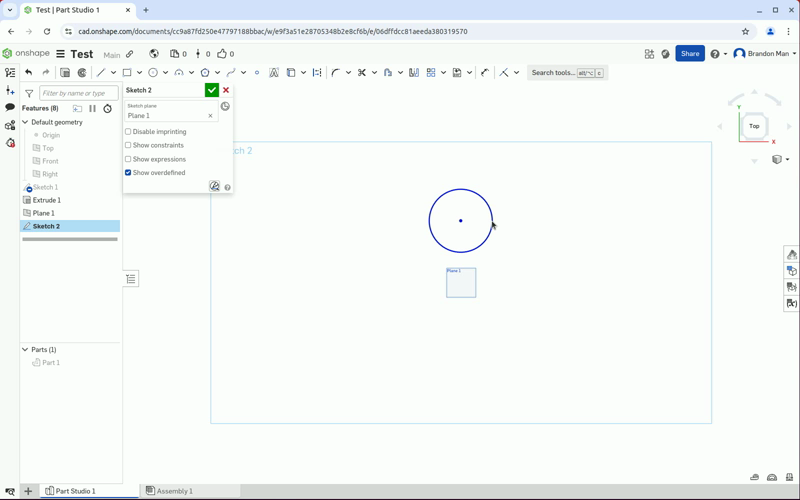
mouse_move(472, 194)
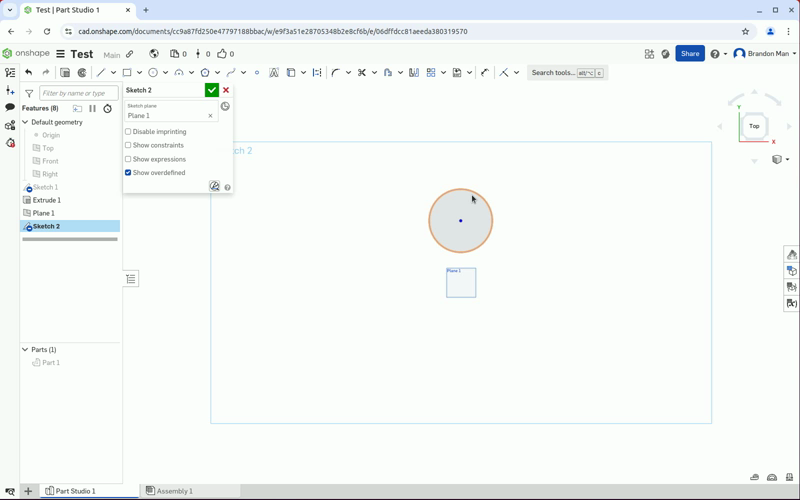
click(472, 194)
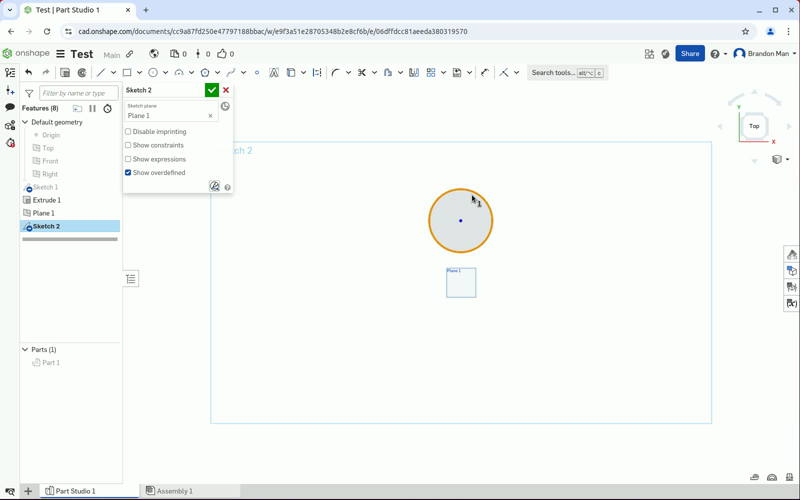
mouse_move(73, 352)
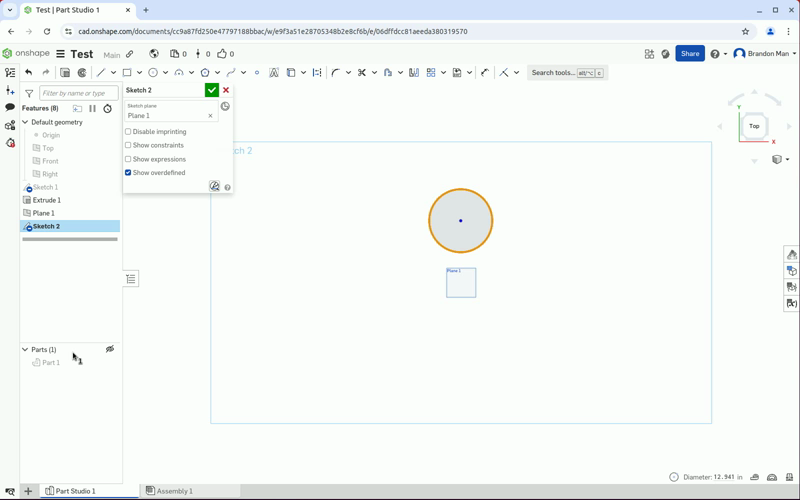
key(shift+y)
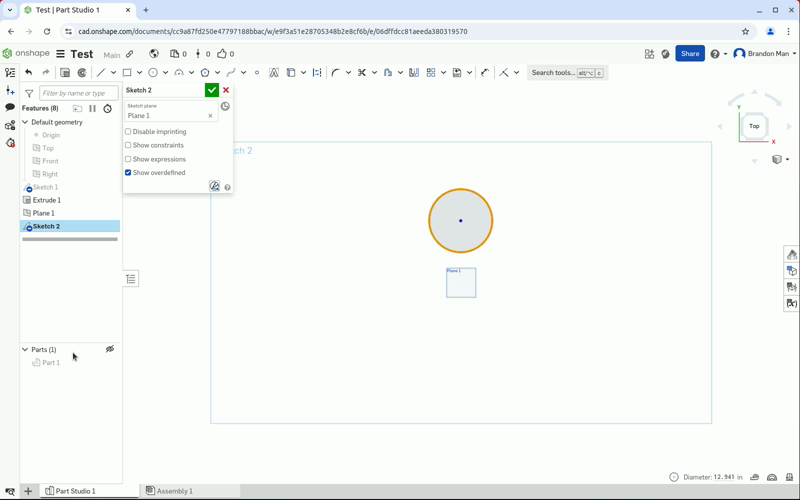
key(shift+e)
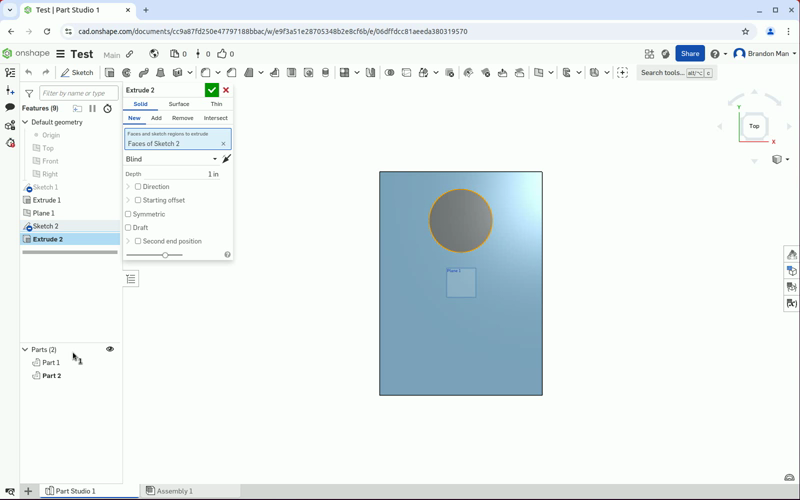
mouse_move(143, 106)
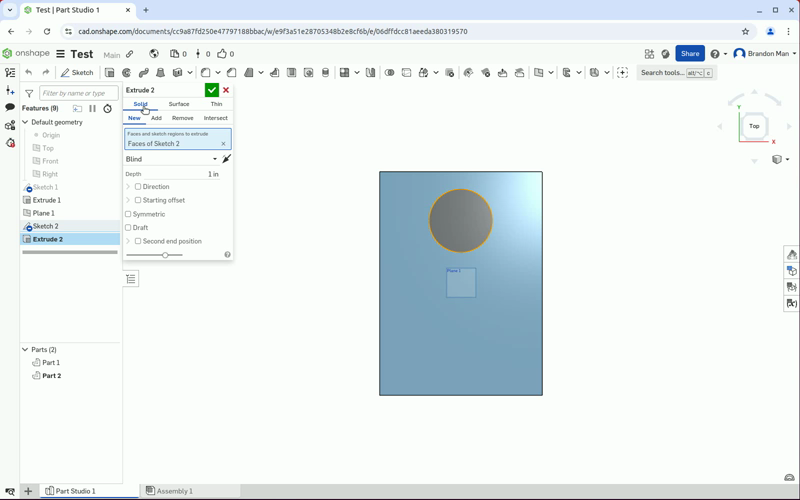
click(143, 106)
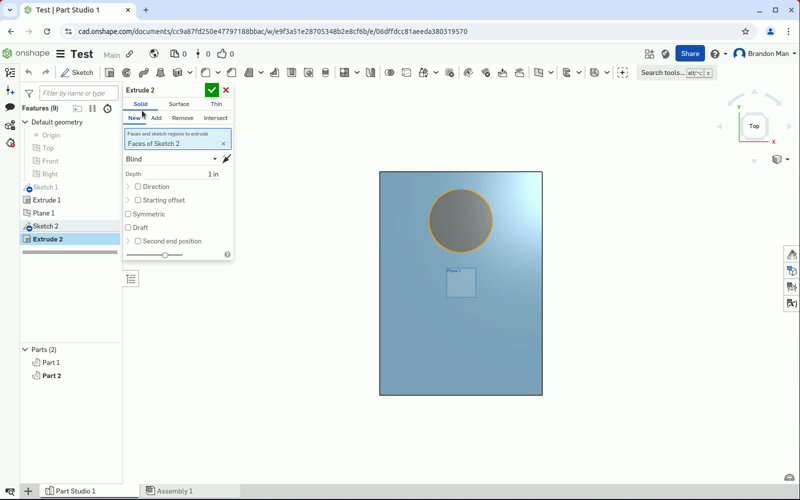
mouse_move(137, 120)
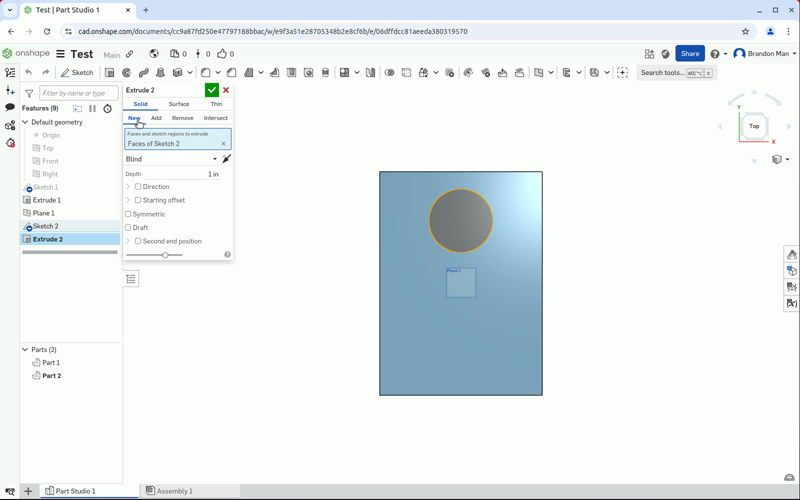
click(137, 120)
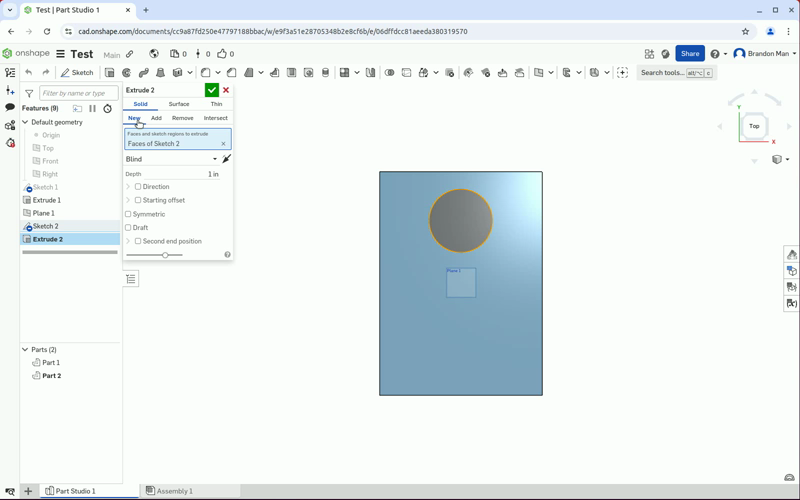
key(tab, 4)
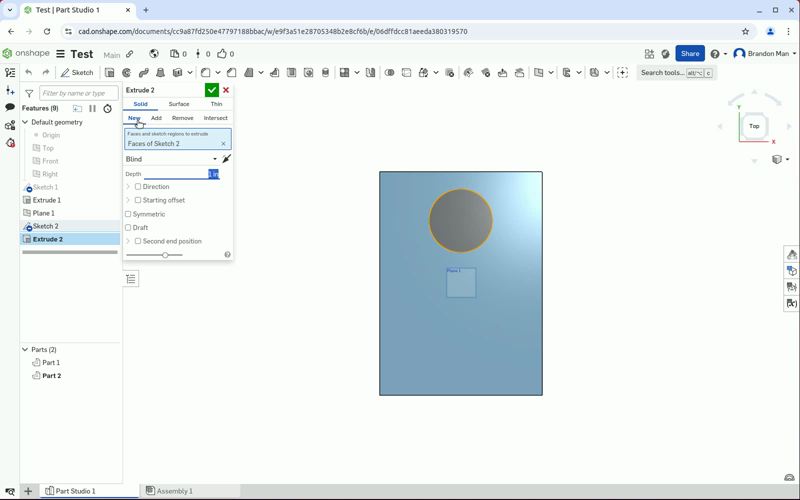
text(10.351)
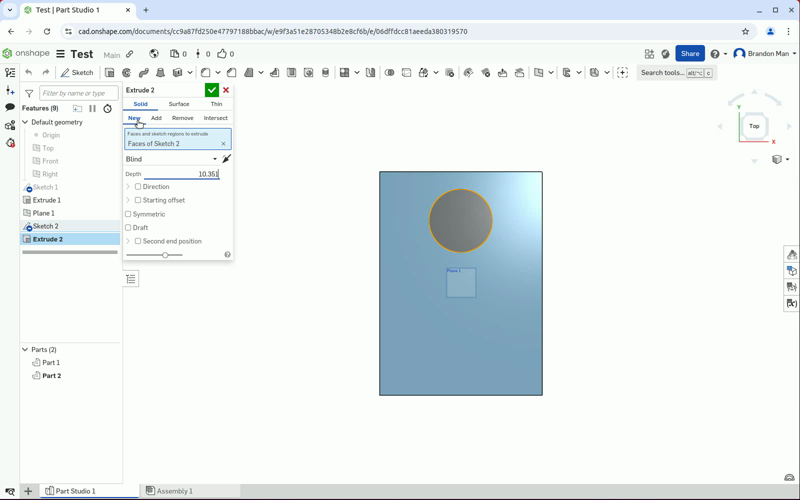
key(enter)
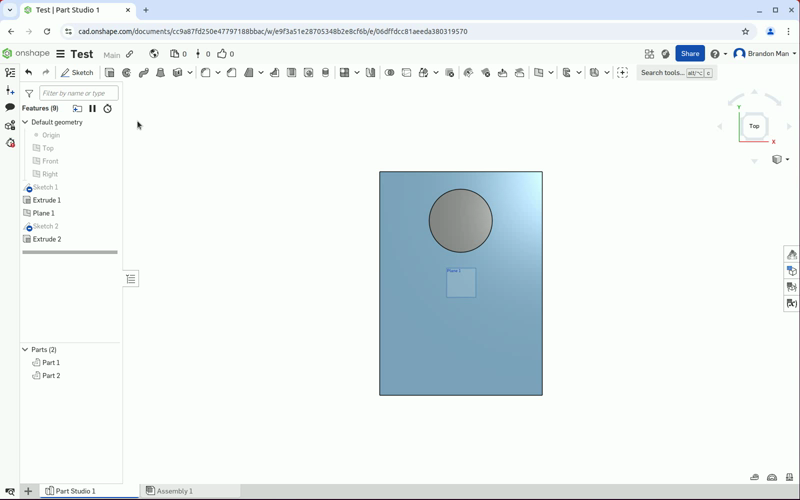
key(shift+h)
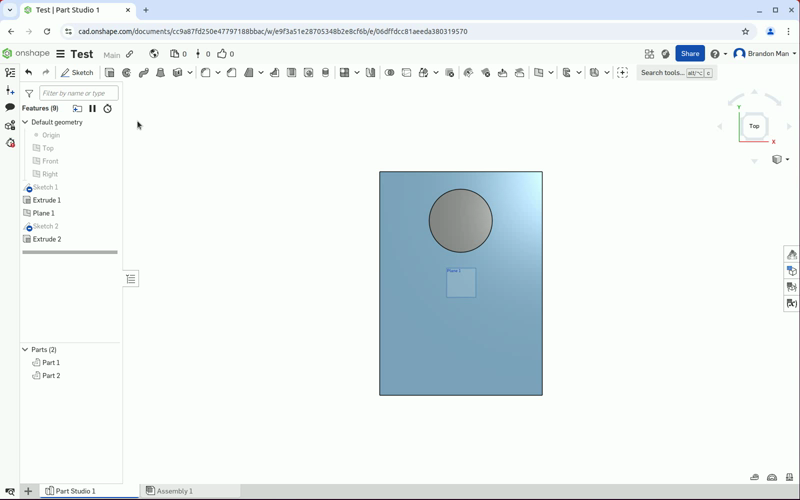
key(shift+h)
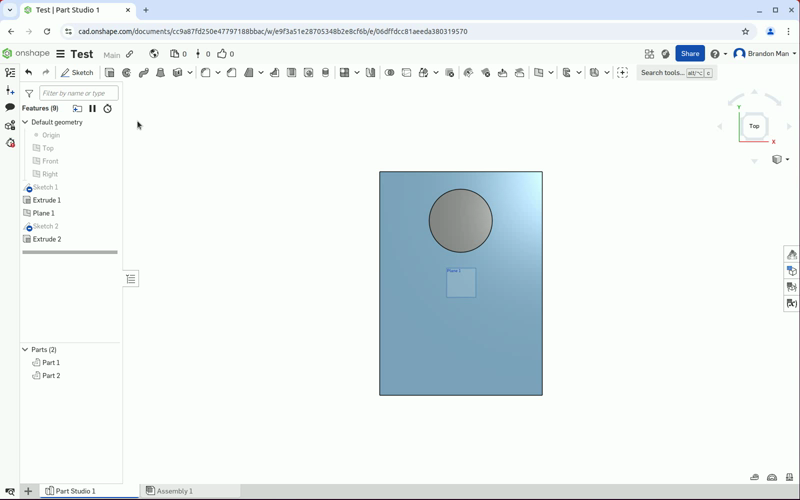
mouse_move(73, 189)
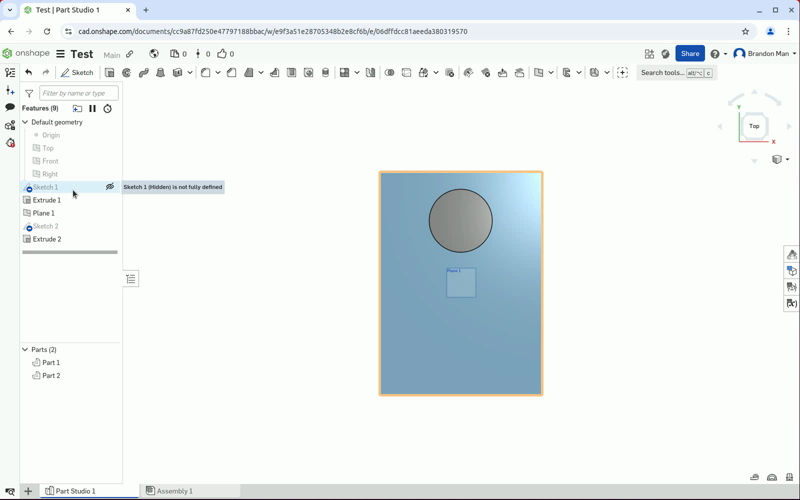
click(73, 189)
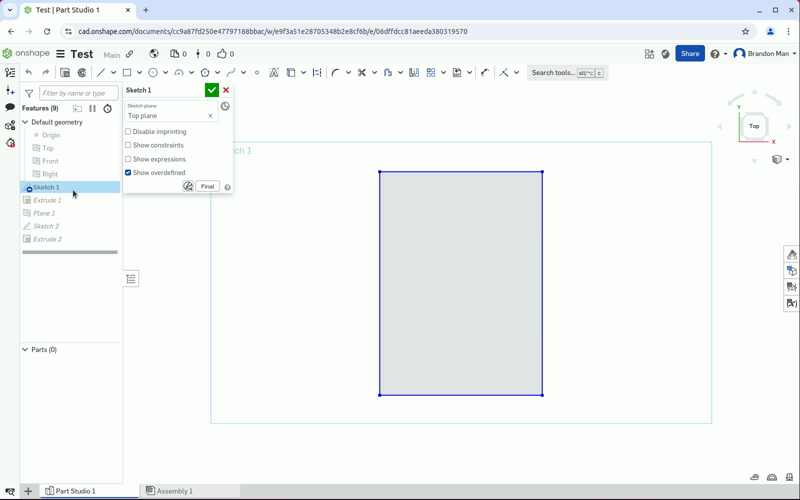
mouse_move(229, 92)
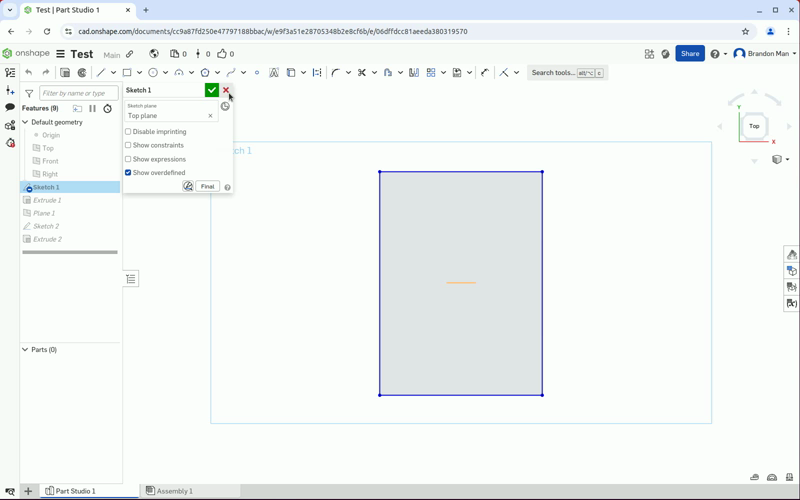
click(229, 92)
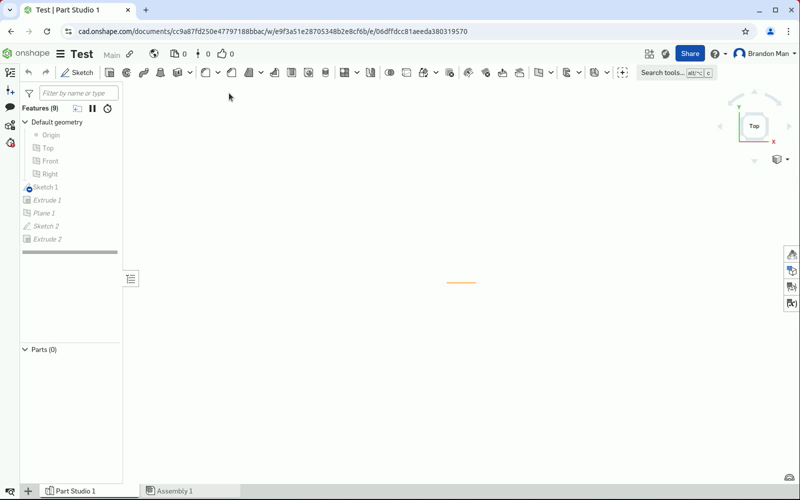
key(shift+s)
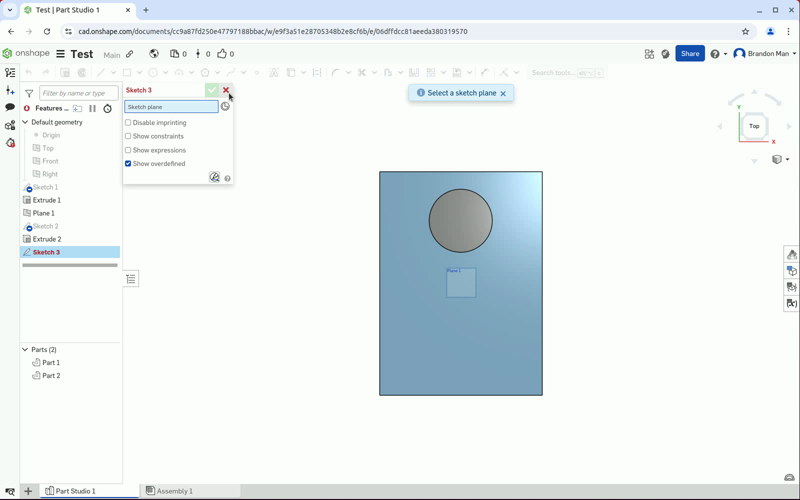
mouse_move(73, 215)
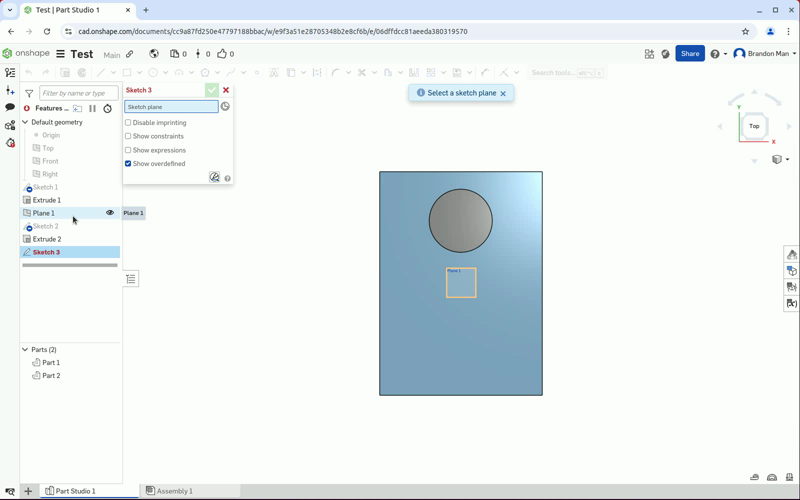
click(73, 215)
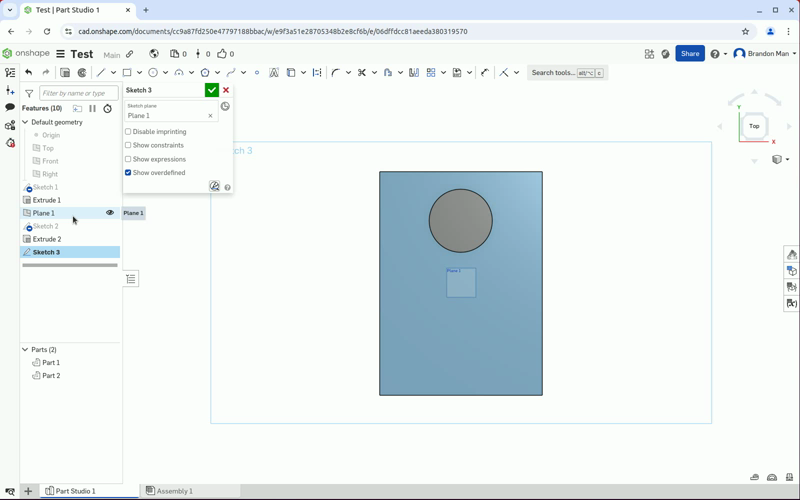
mouse_move(73, 352)
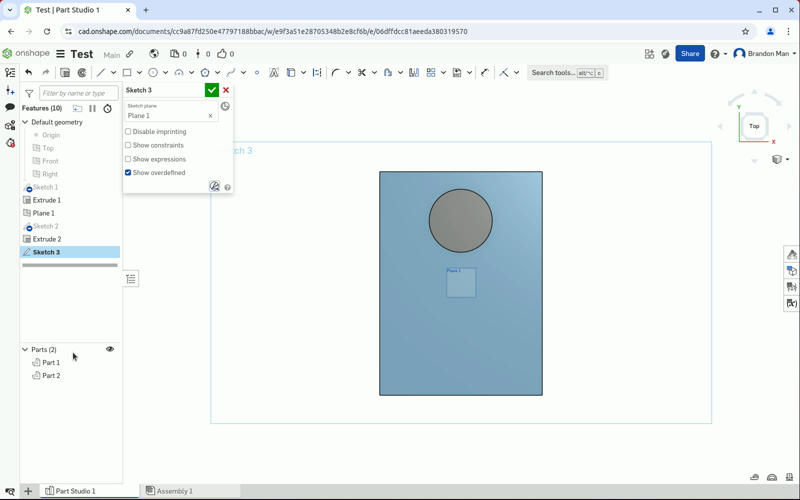
key(y)
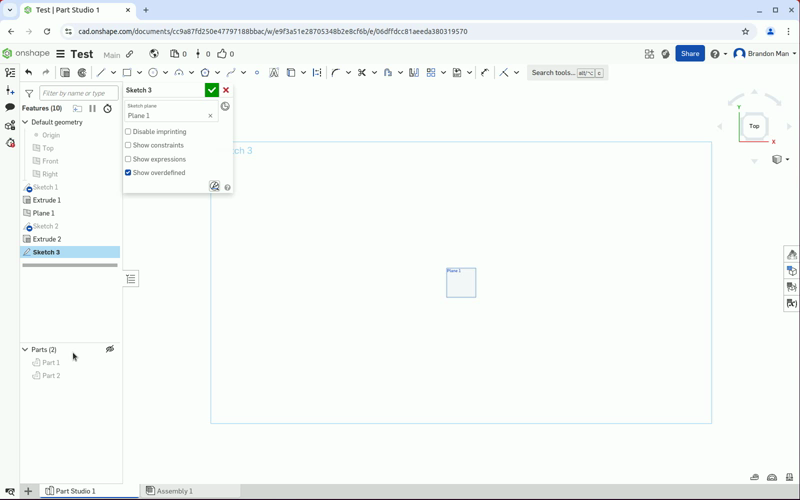
key(l)
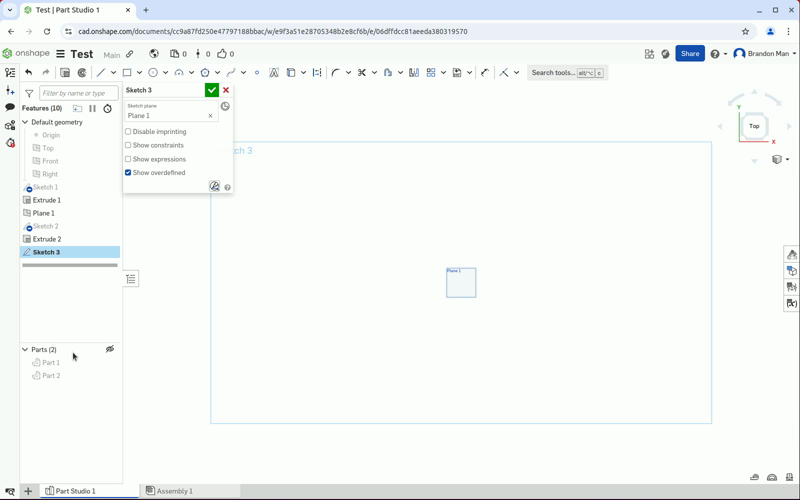
key_down(shift)
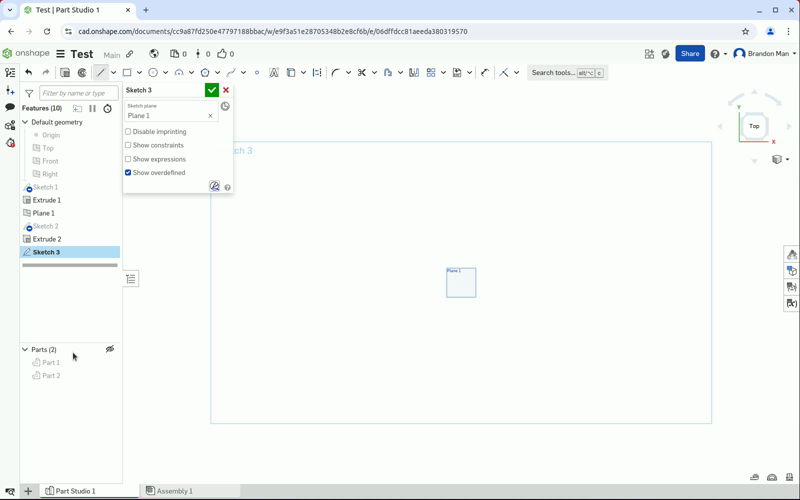
mouse_move(409, 335)
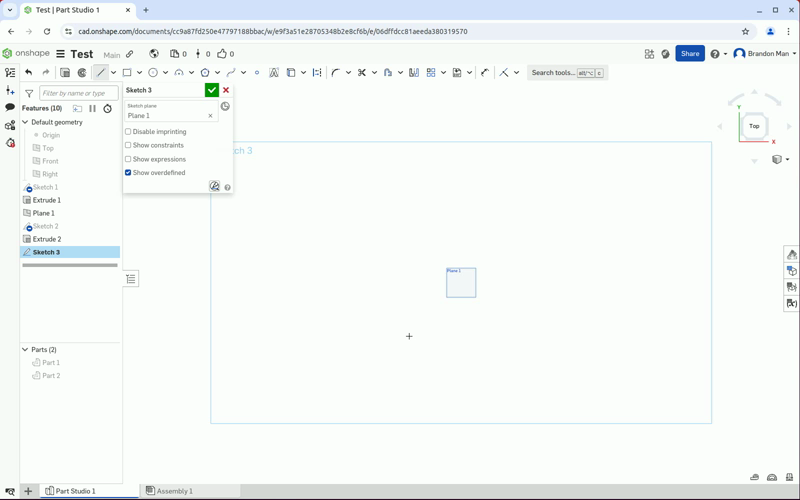
click(409, 335)
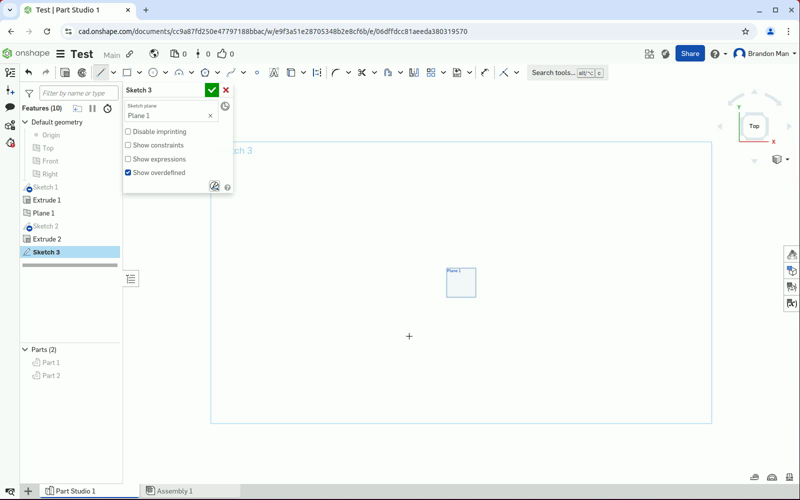
key_up(shift)
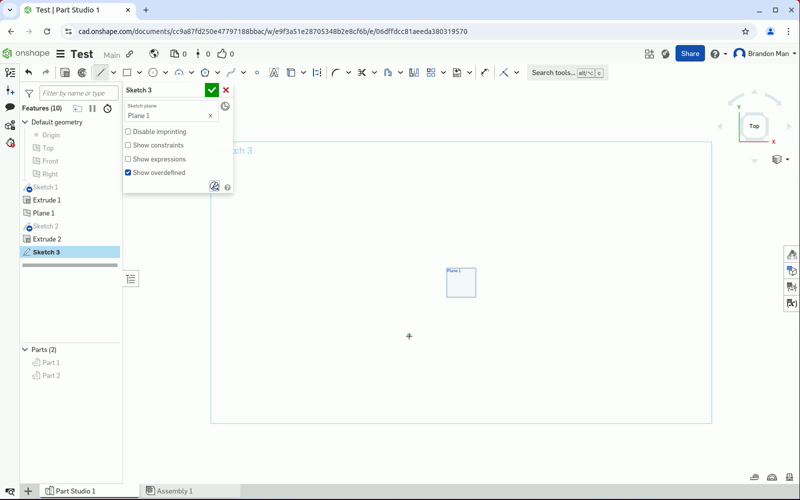
key_down(shift)
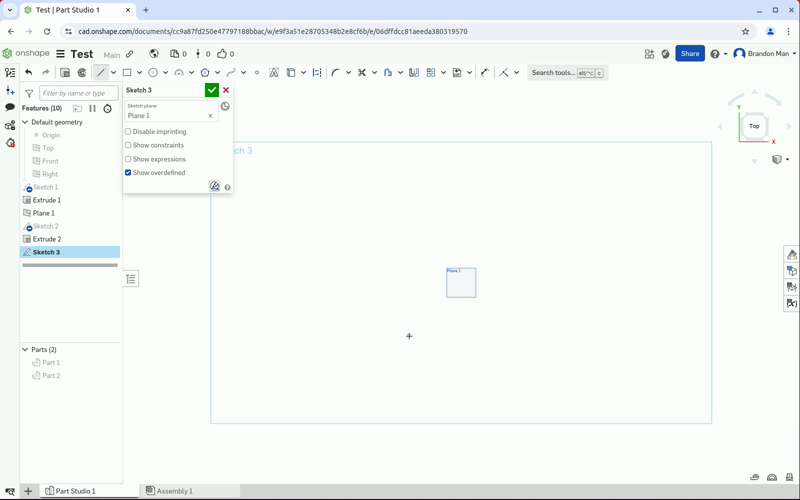
mouse_move(480, 335)
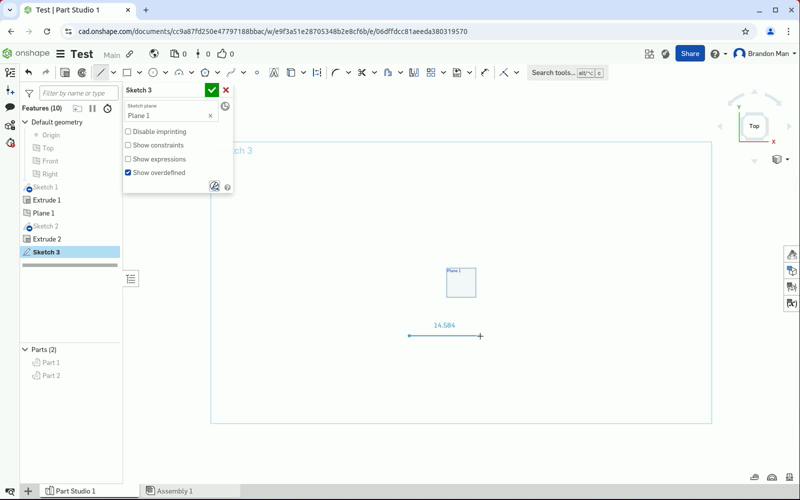
click(480, 335)
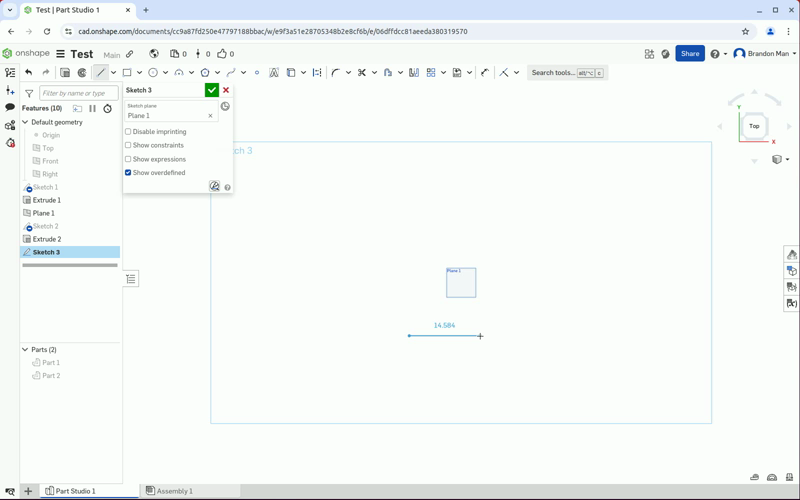
key_up(shift)
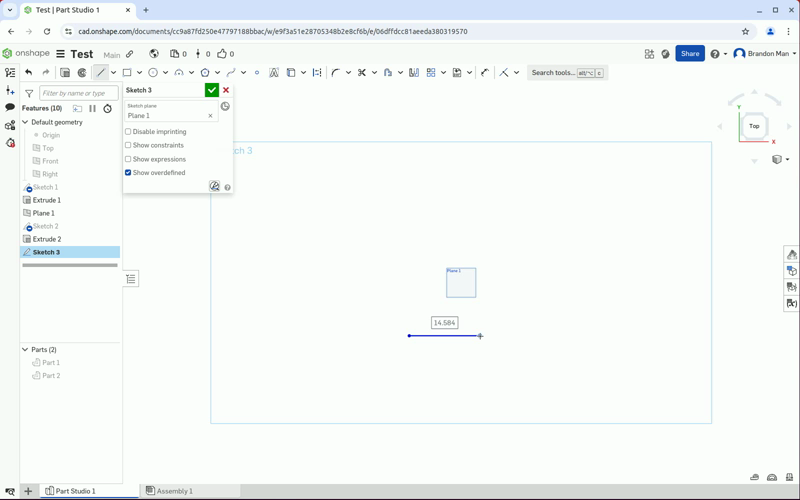
key_down(shift)
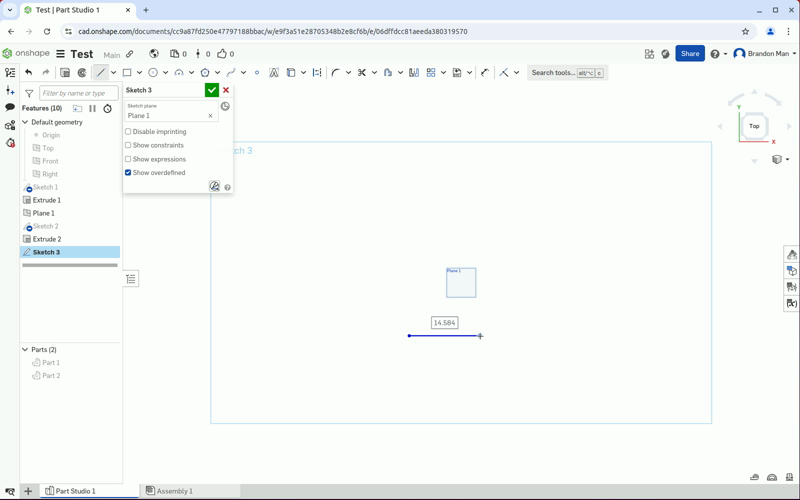
mouse_move(510, 335)
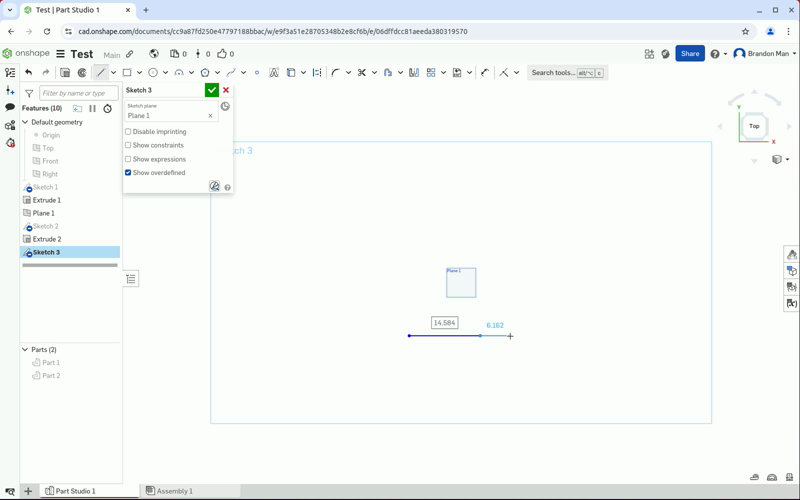
mouse_move(480, 310)
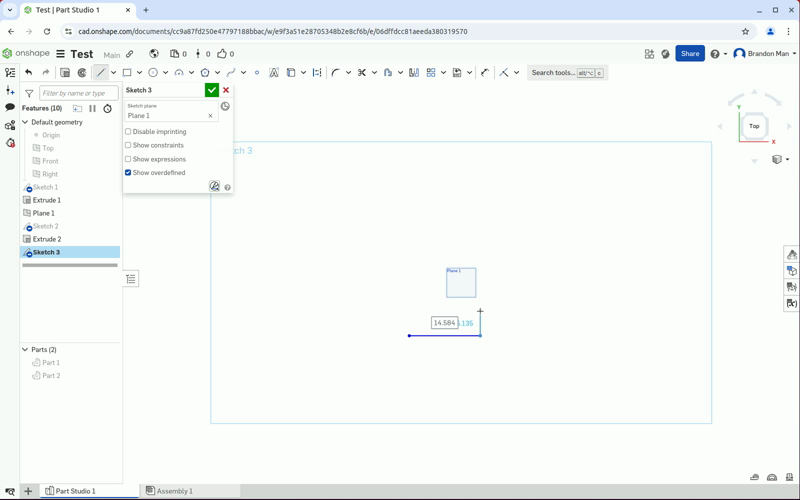
click(480, 310)
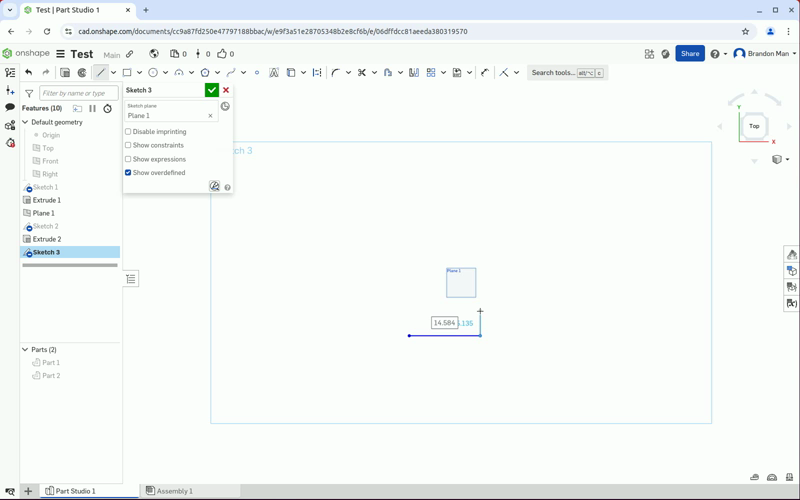
key_up(shift)
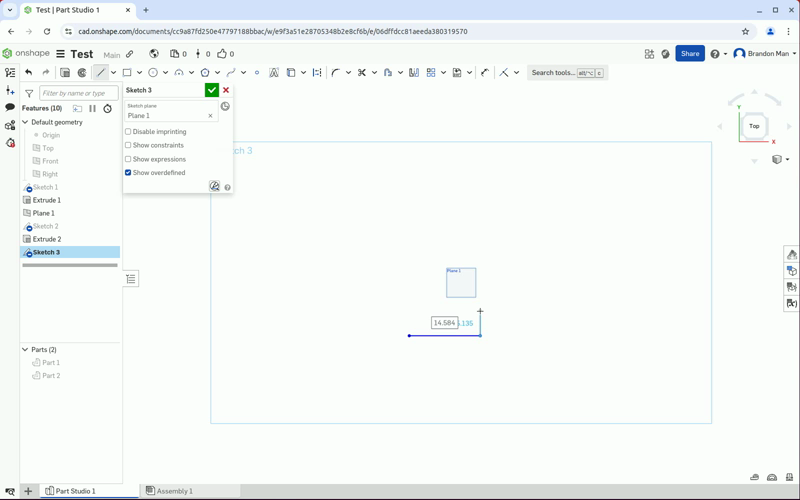
key_down(shift)
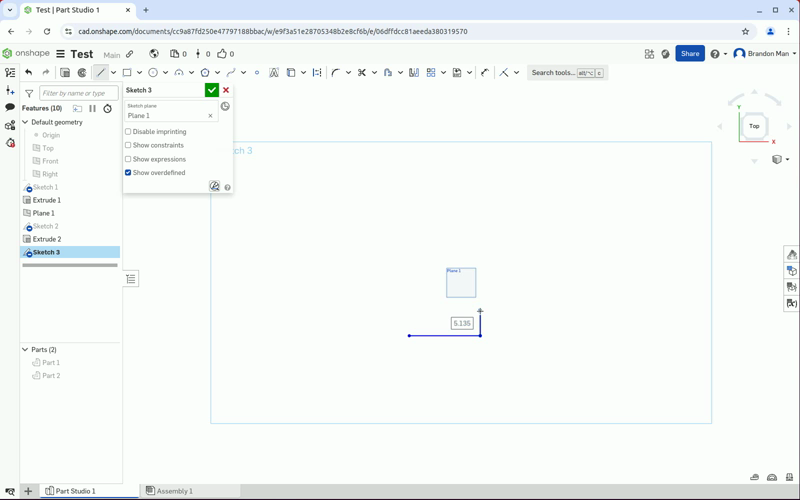
mouse_move(409, 310)
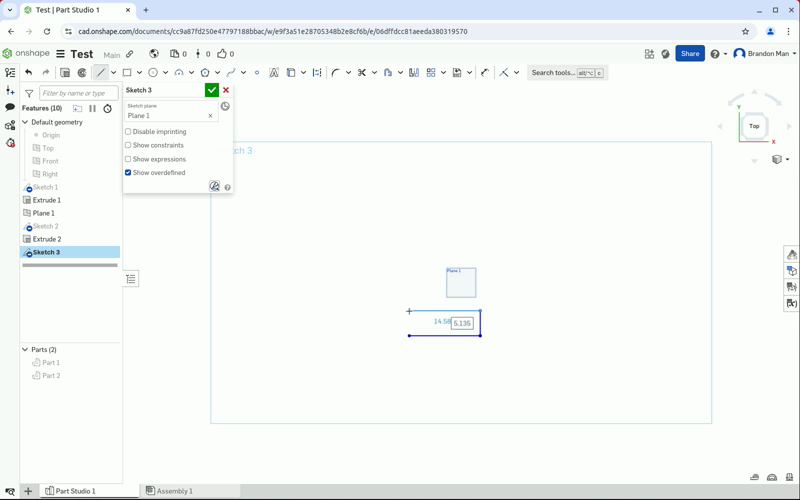
click(409, 310)
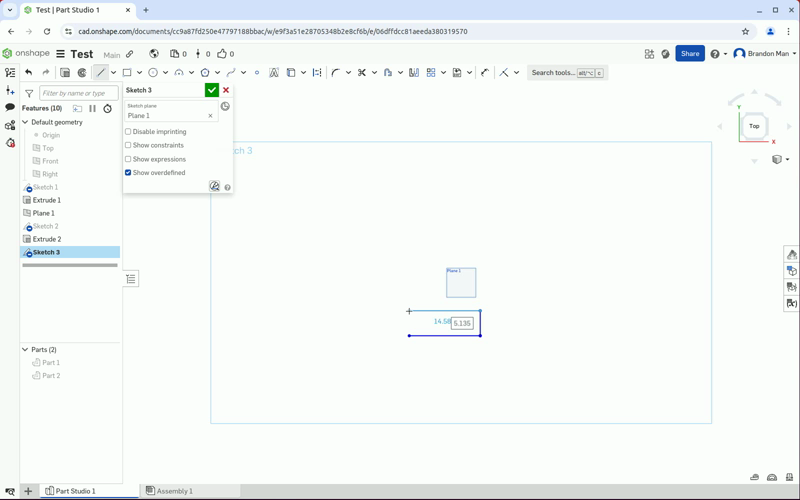
key_up(shift)
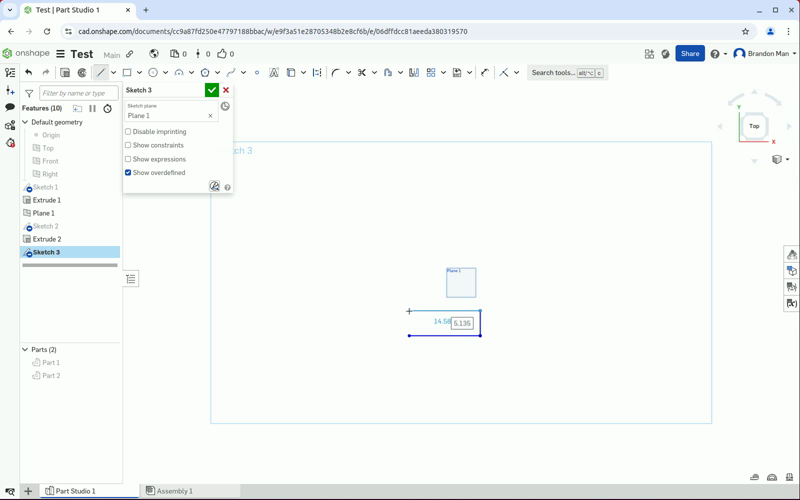
mouse_move(439, 310)
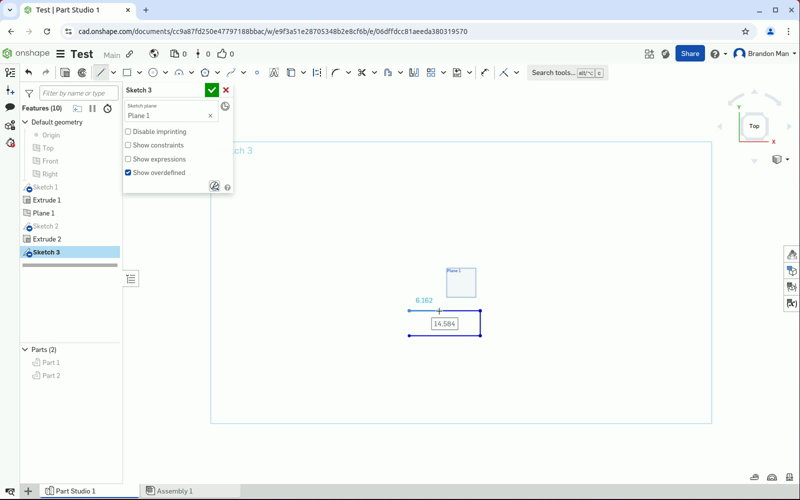
key_down(shift)
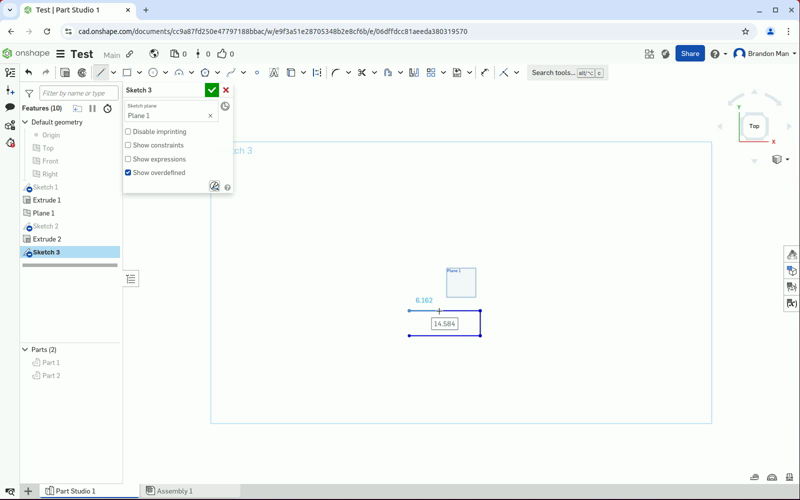
mouse_move(409, 335)
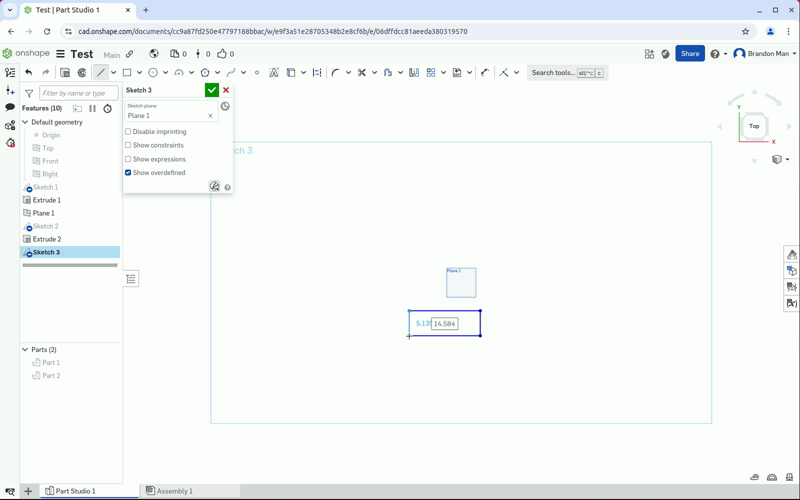
key_up(shift)
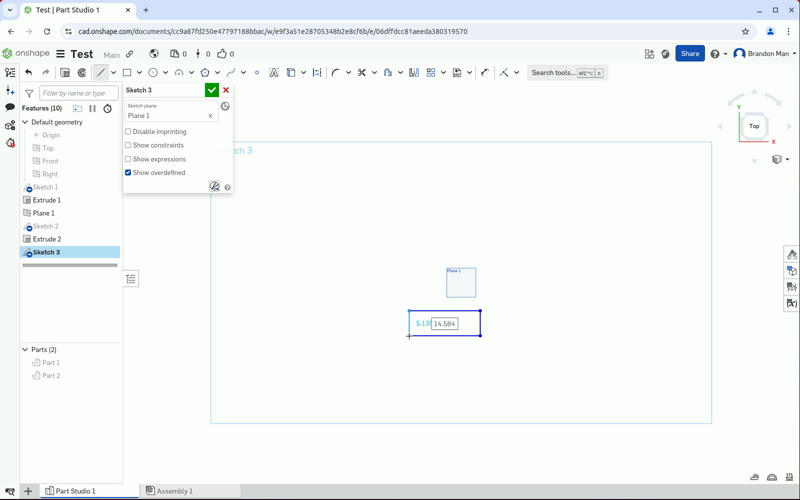
click(409, 335)
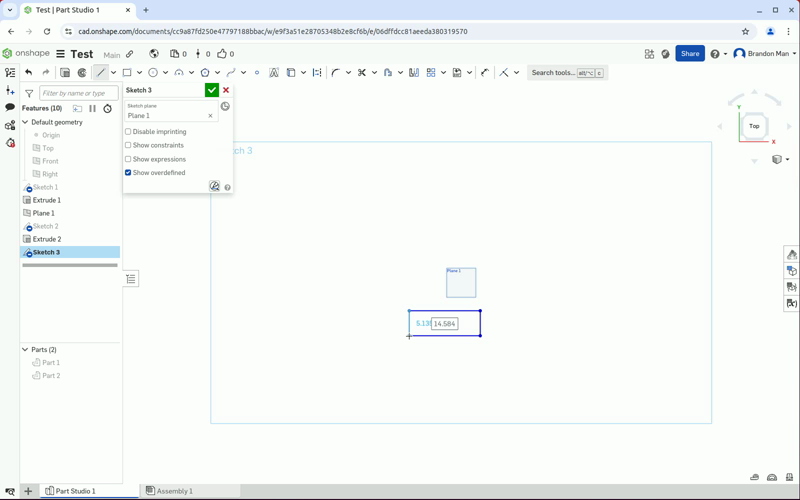
key(esc)
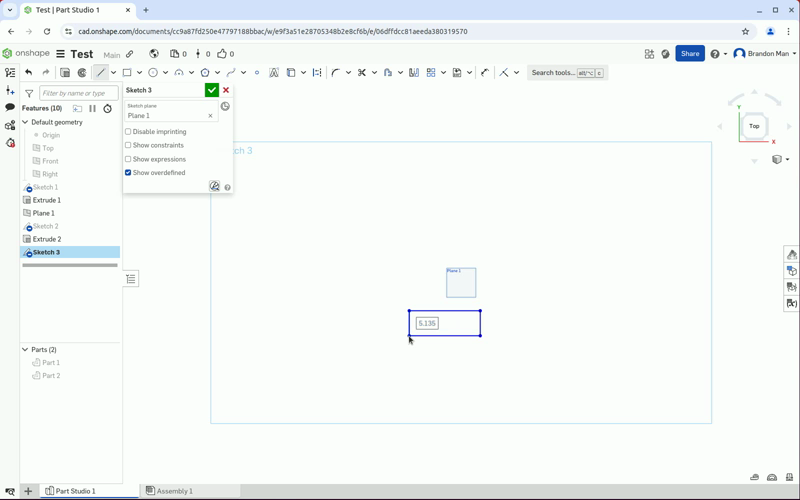
mouse_move(450, 331)
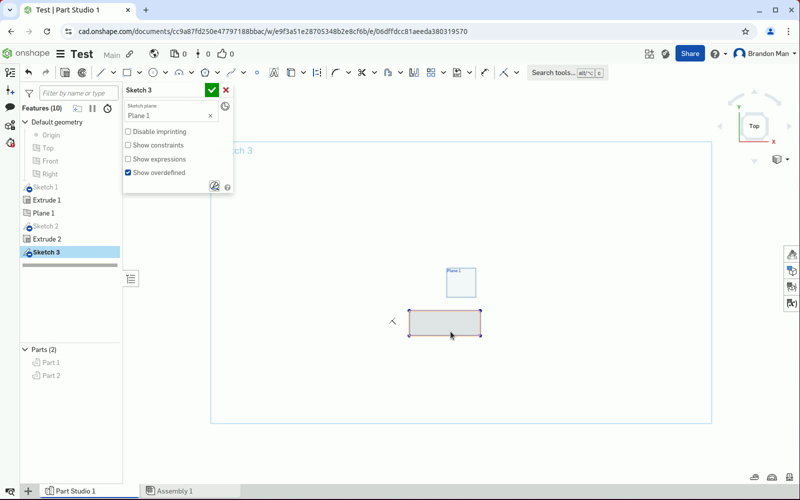
scroll(6)
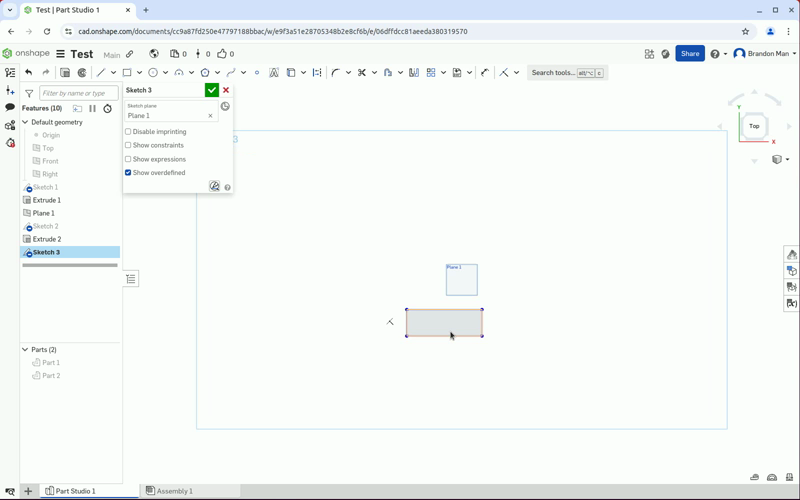
scroll(6)
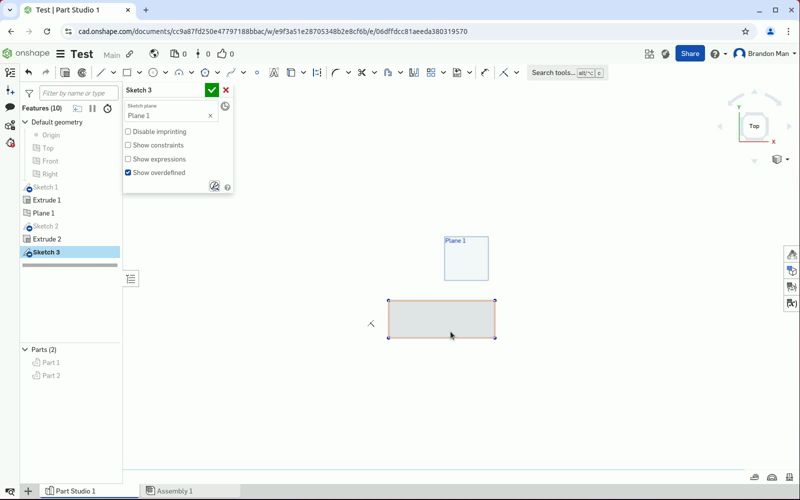
scroll(6)
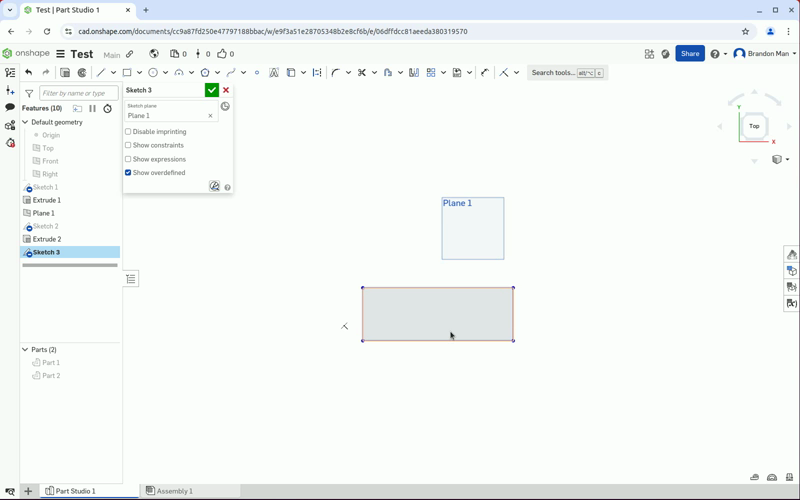
scroll(6)
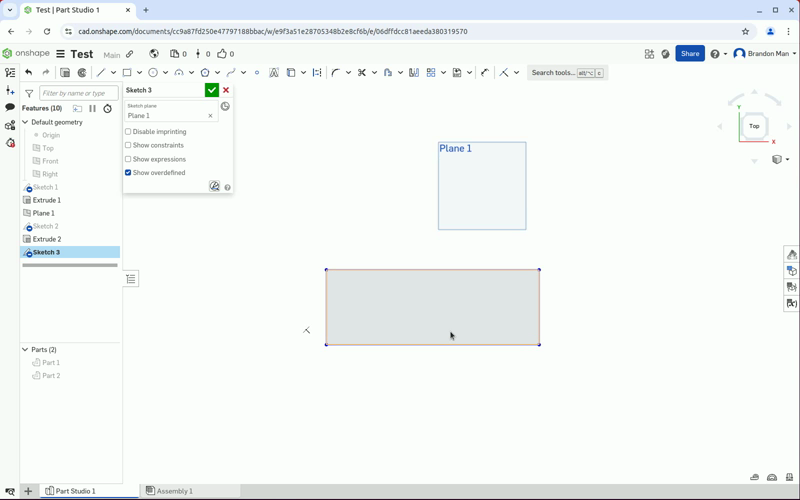
scroll(6)
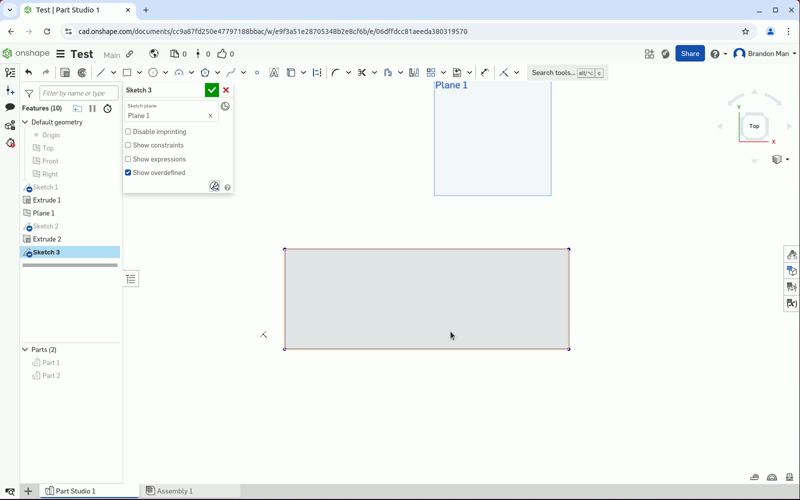
scroll(6)
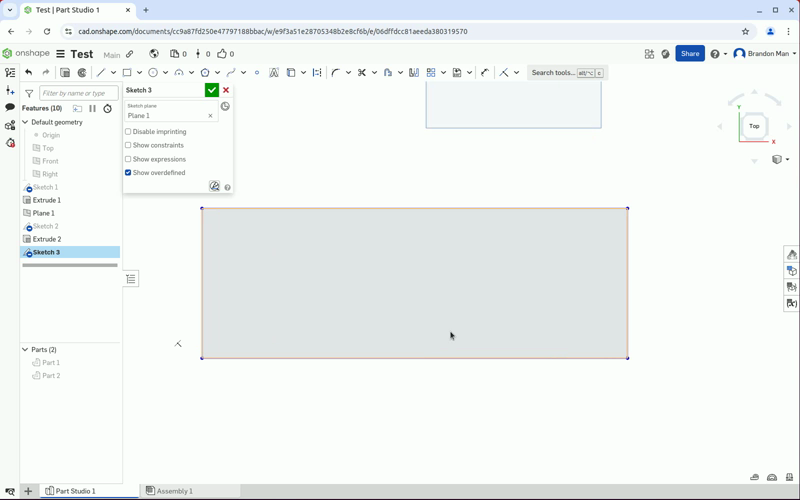
scroll(6)
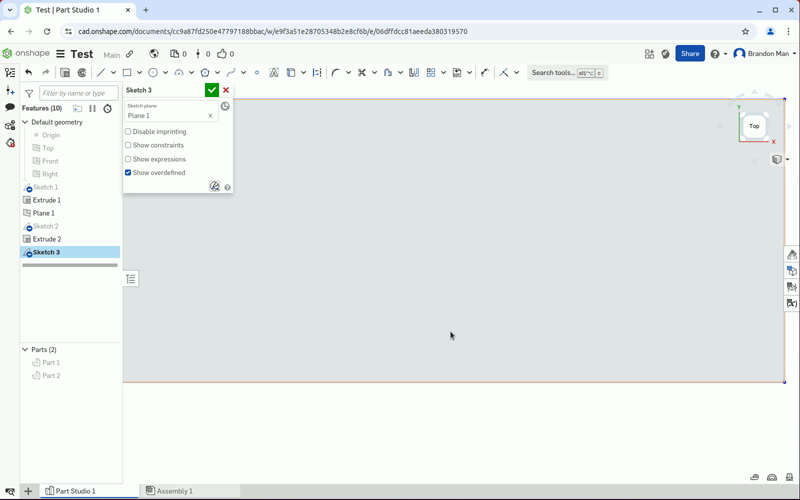
click(450, 331)
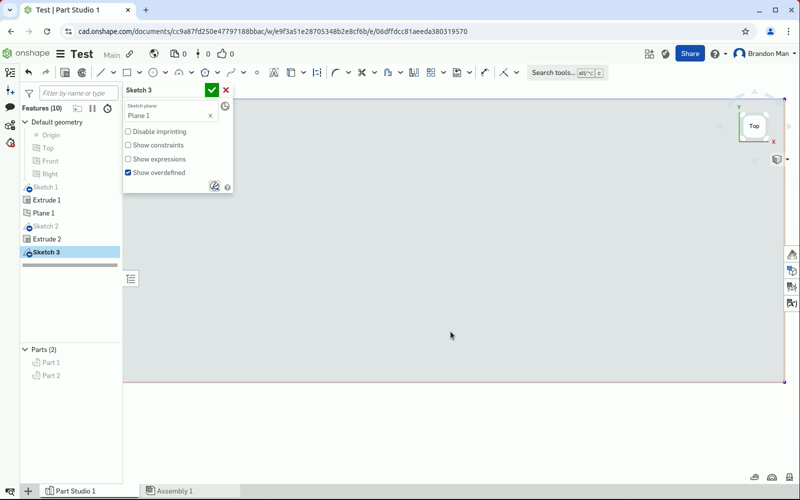
scroll(-6)
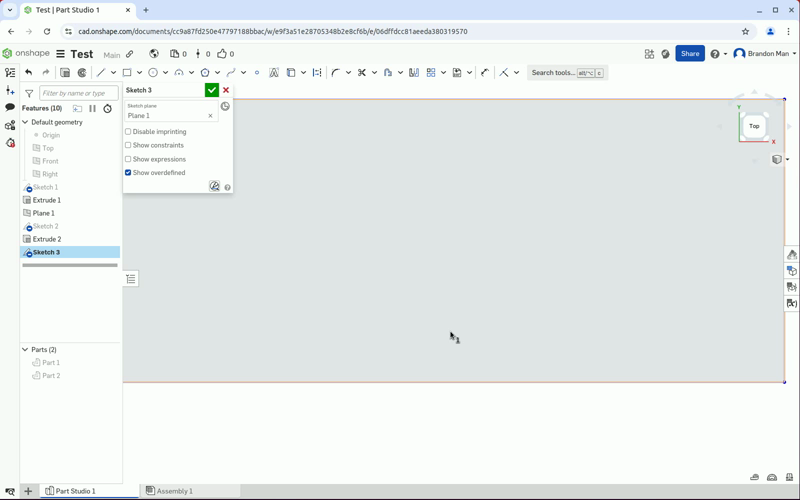
scroll(-6)
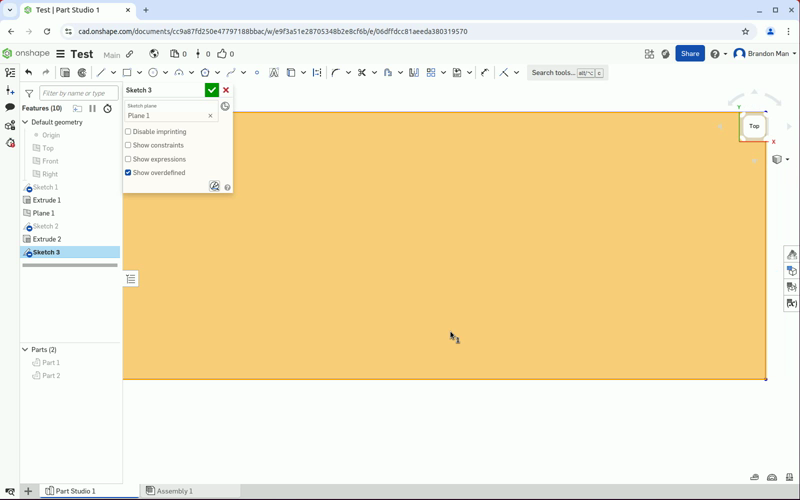
scroll(-6)
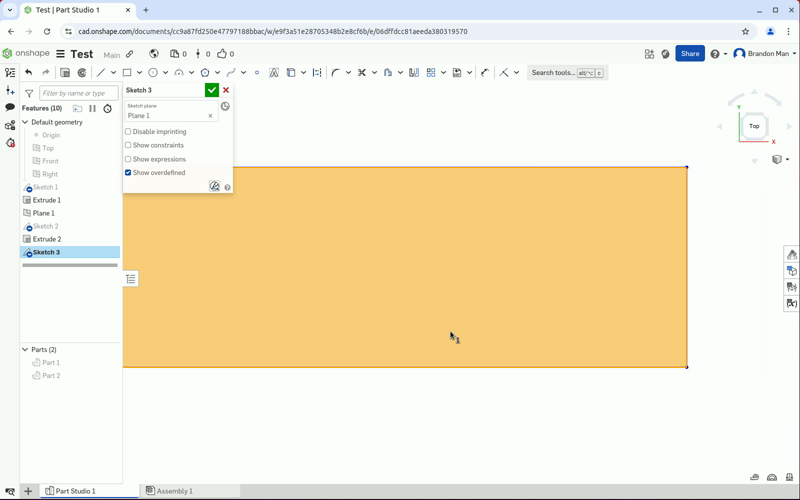
scroll(-6)
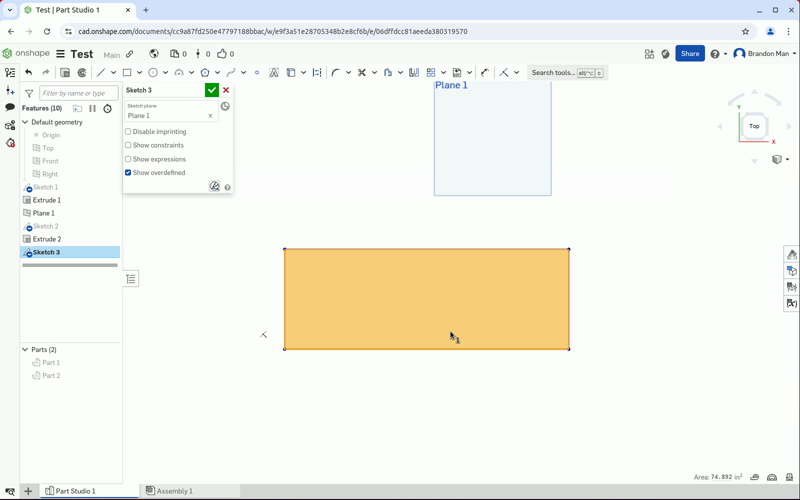
scroll(-6)
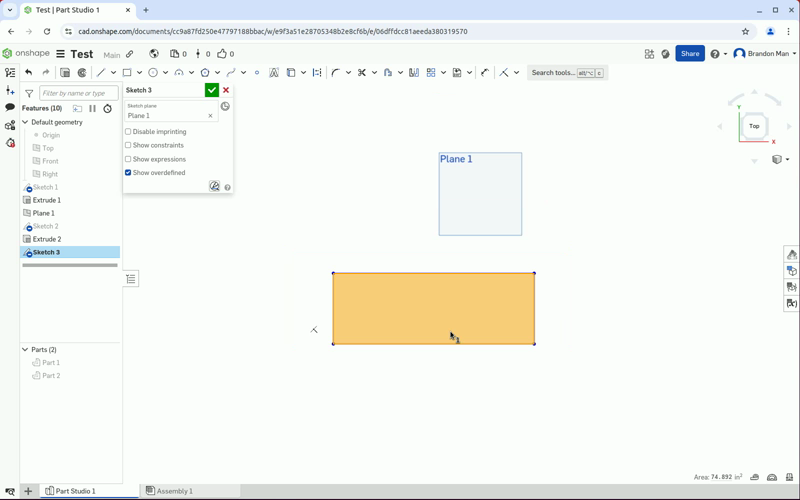
scroll(-6)
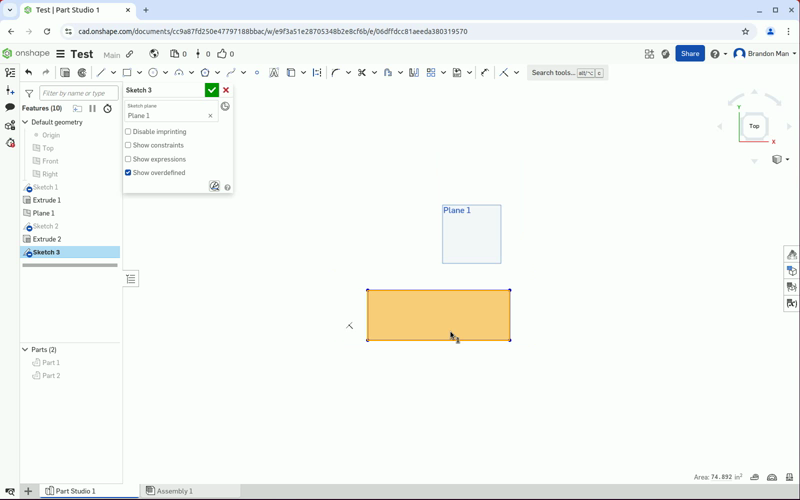
scroll(-6)
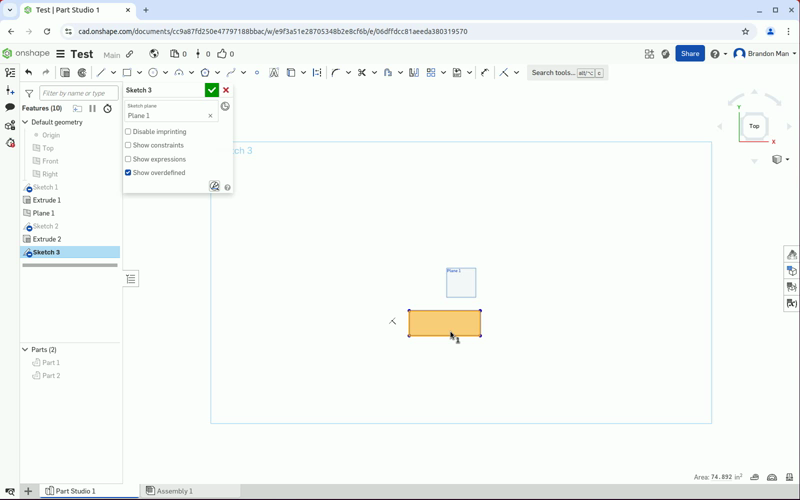
mouse_move(73, 352)
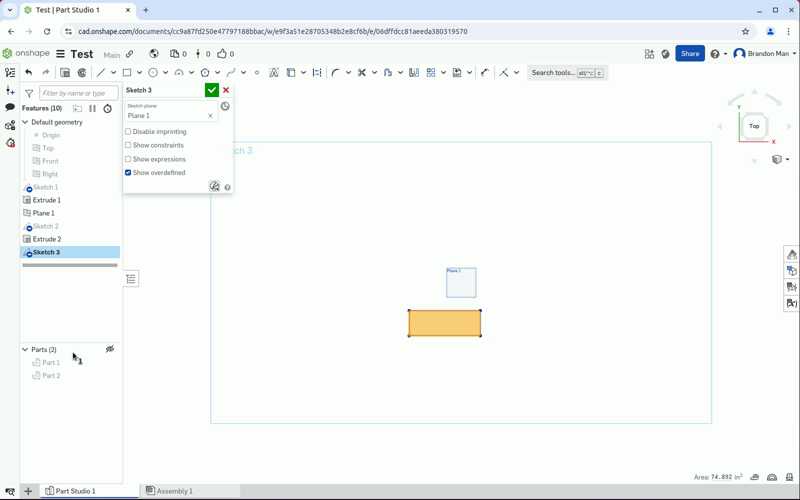
key(shift+y)
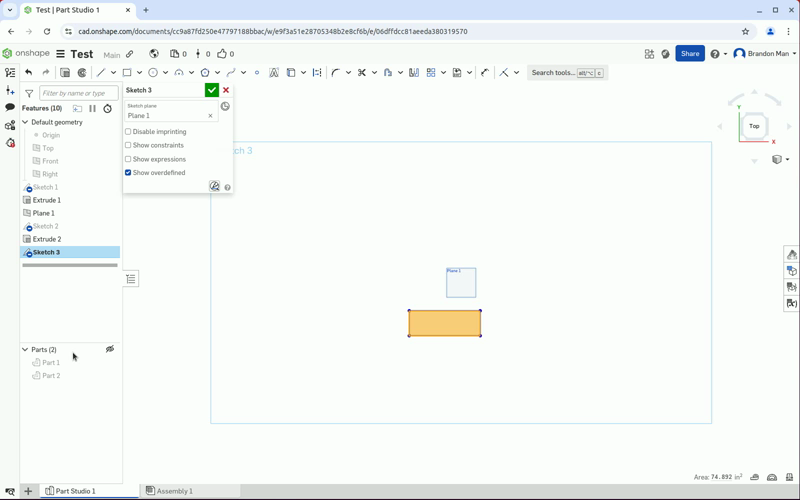
key(shift+e)
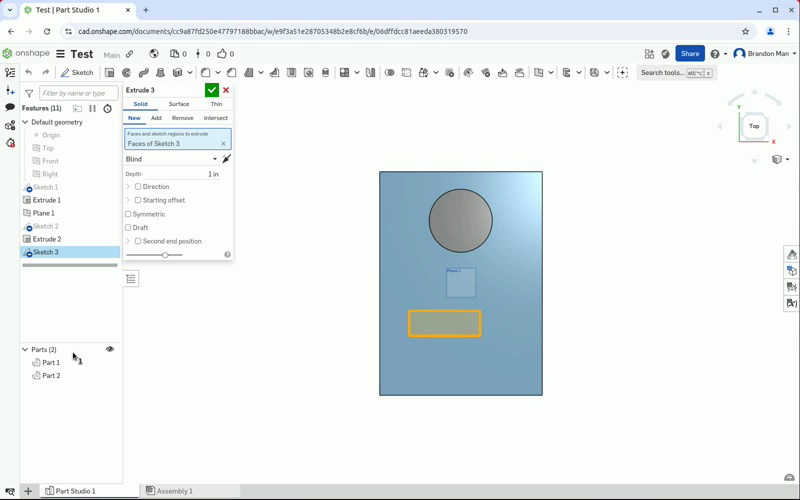
mouse_move(143, 106)
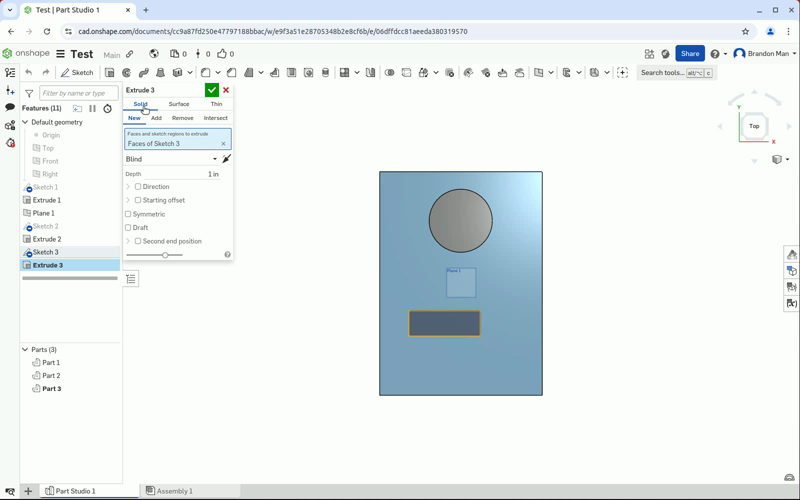
click(143, 106)
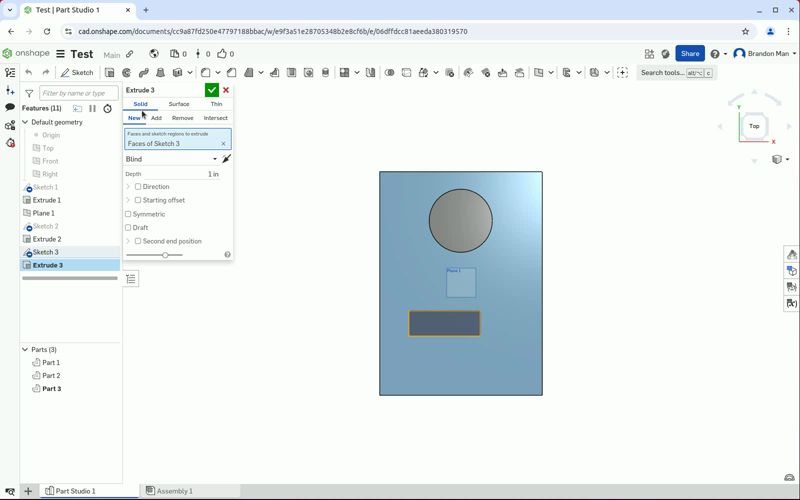
mouse_move(137, 120)
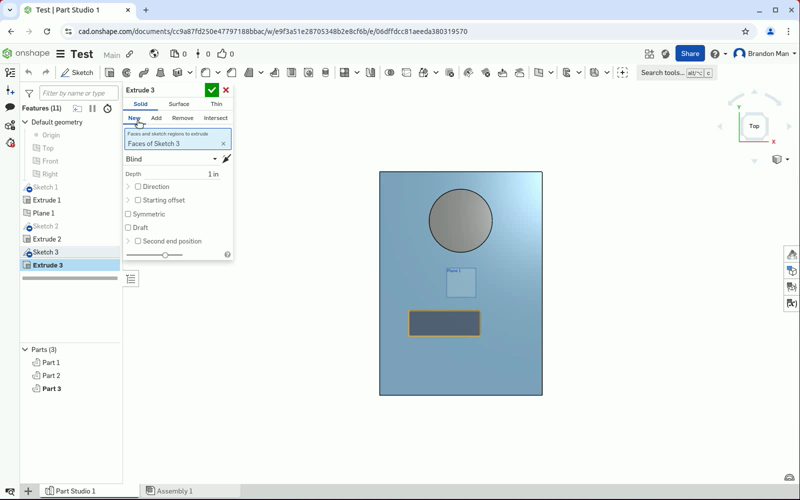
click(137, 120)
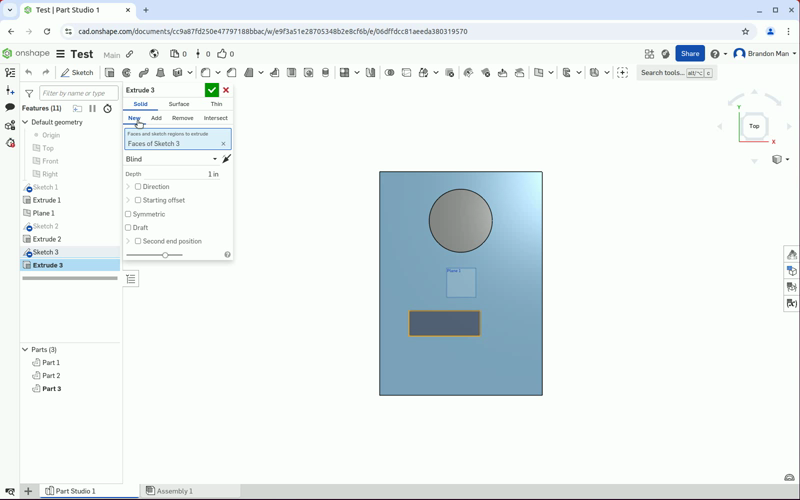
key(tab, 4)
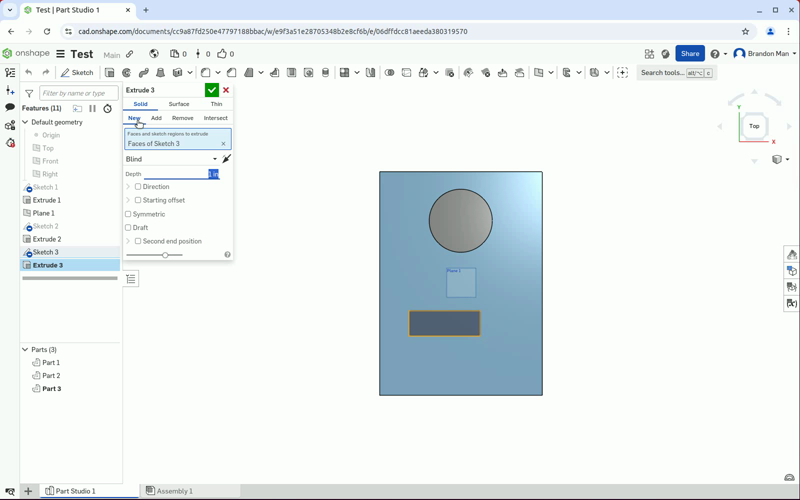
text(5.055)
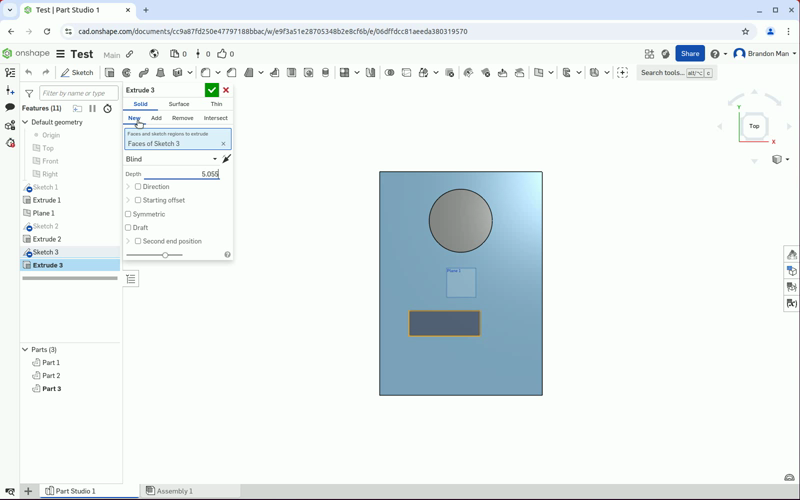
key(enter)
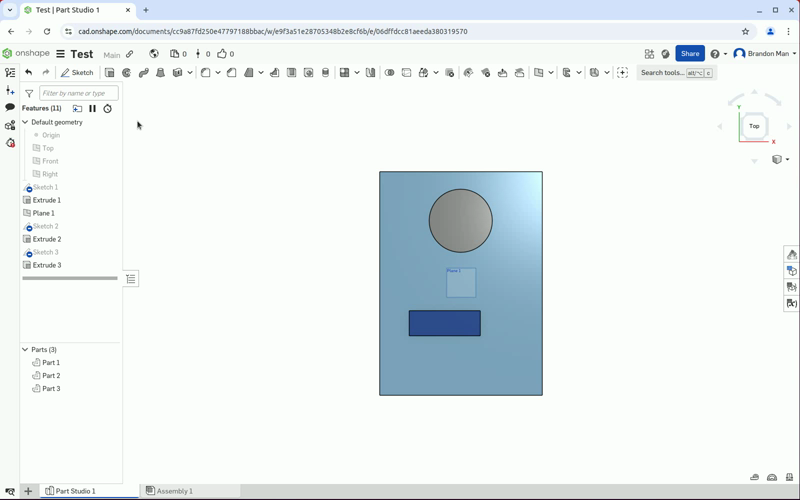
key(shift+h)
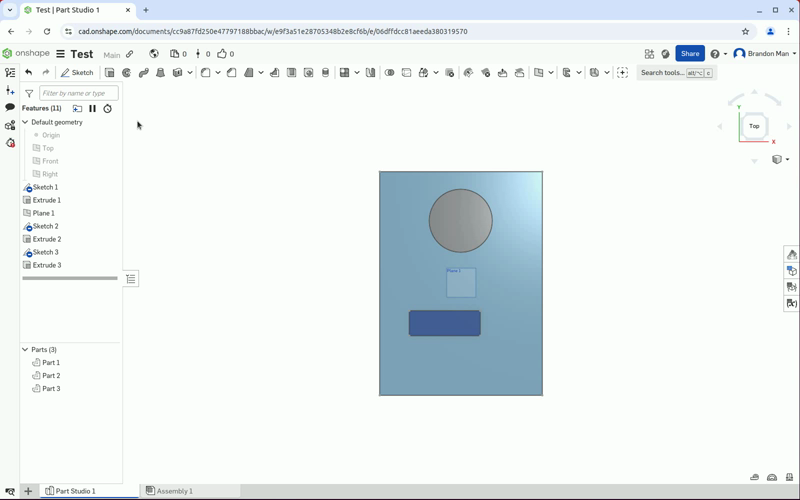
key(shift+h)
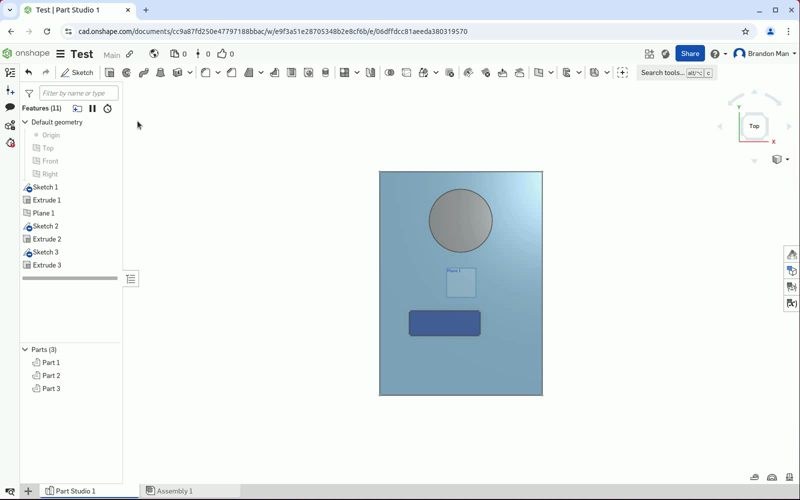
key(shift+7)
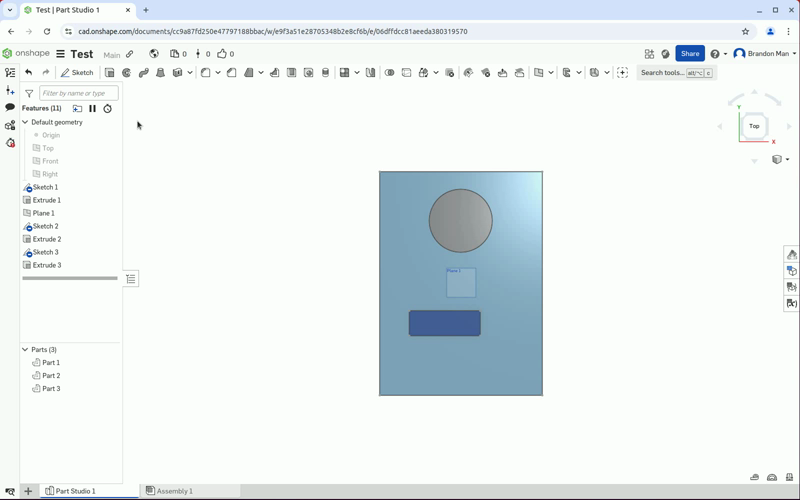
key(up, 3)
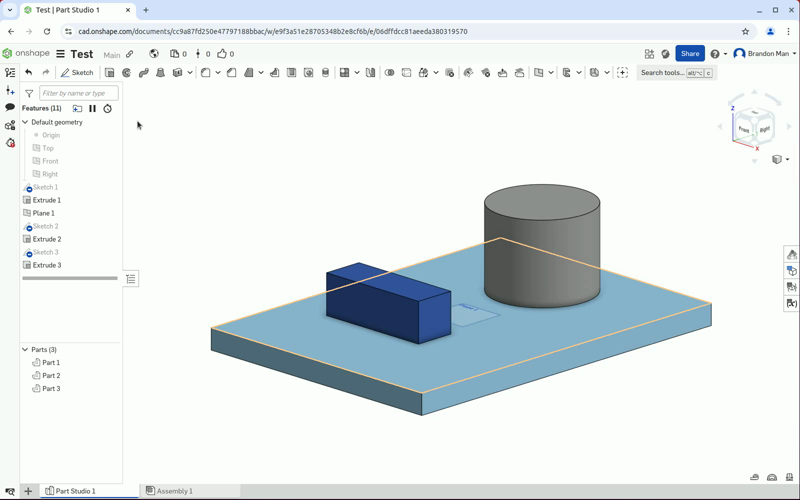
key(left, 3)
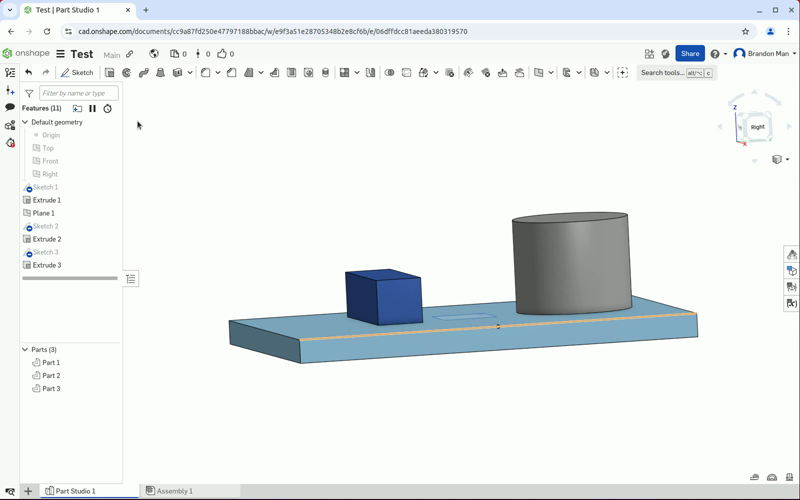
key(right, 3)
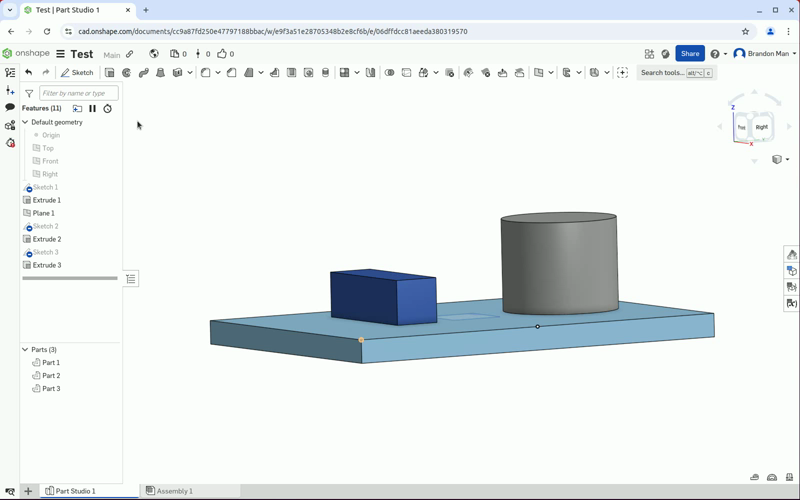
key(down, 3)
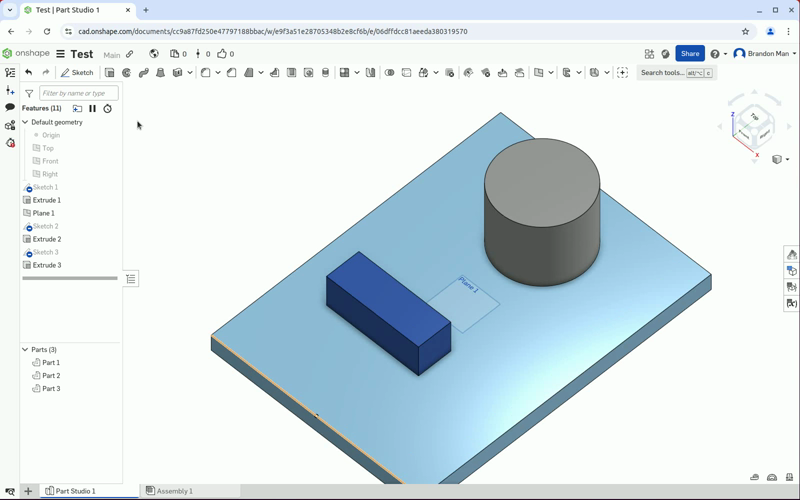
mouse_move(73, 189)
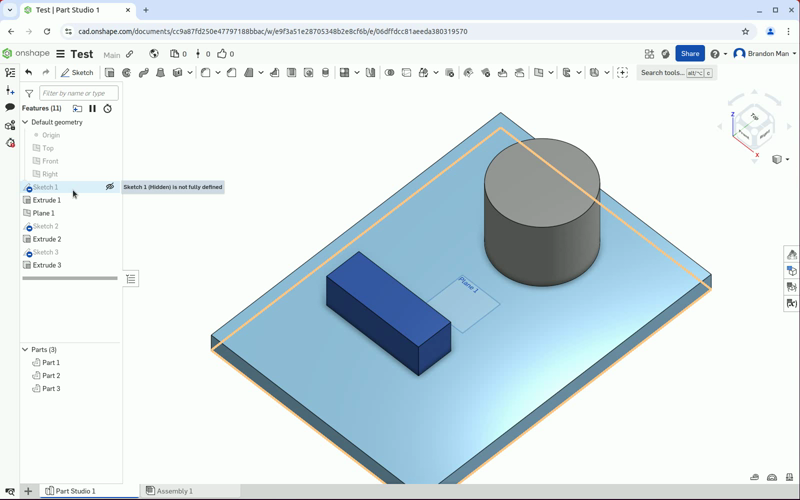
click(73, 189)